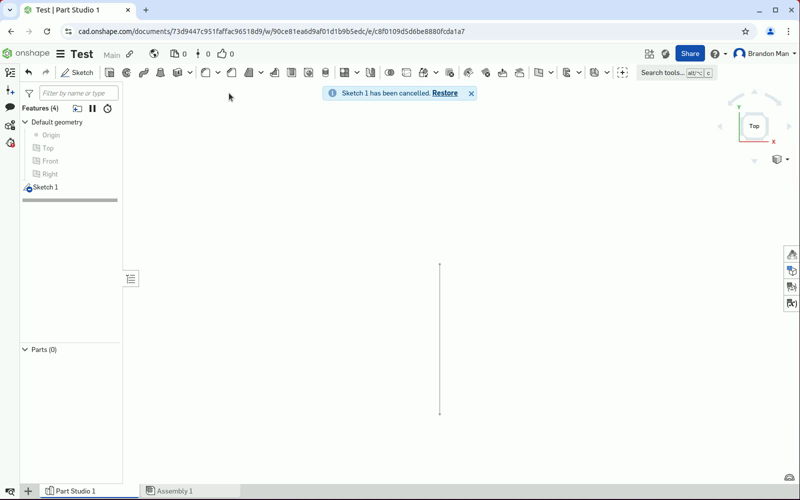
key(shift+h)
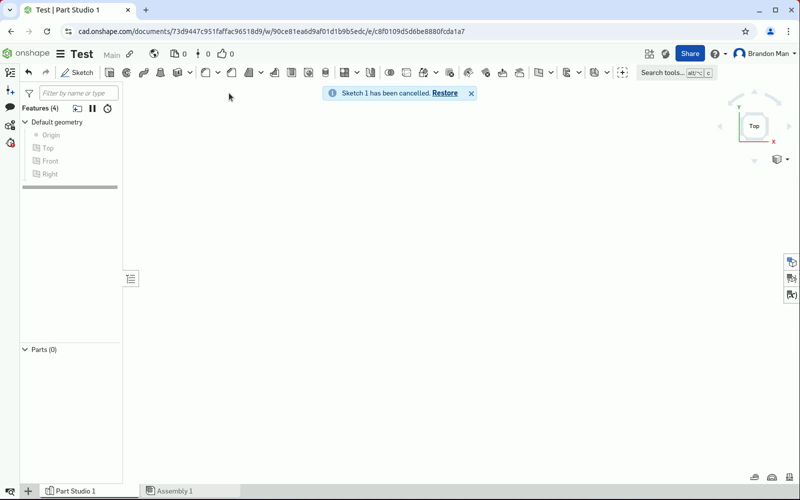
mouse_move(73, 352)
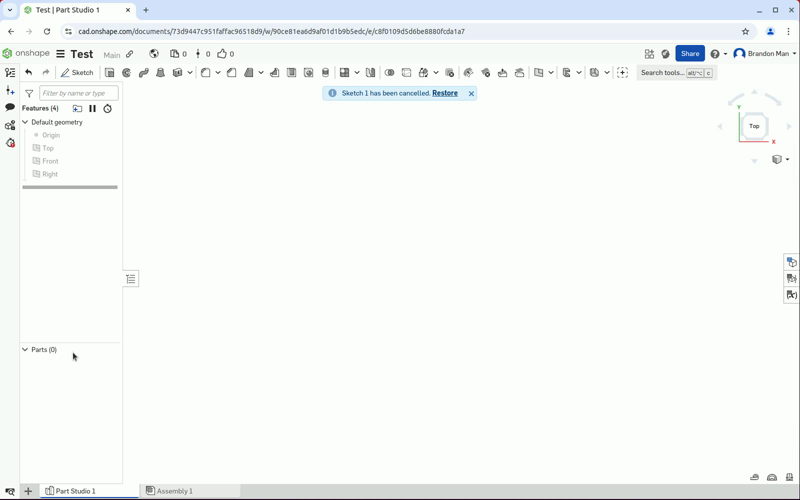
key(y)
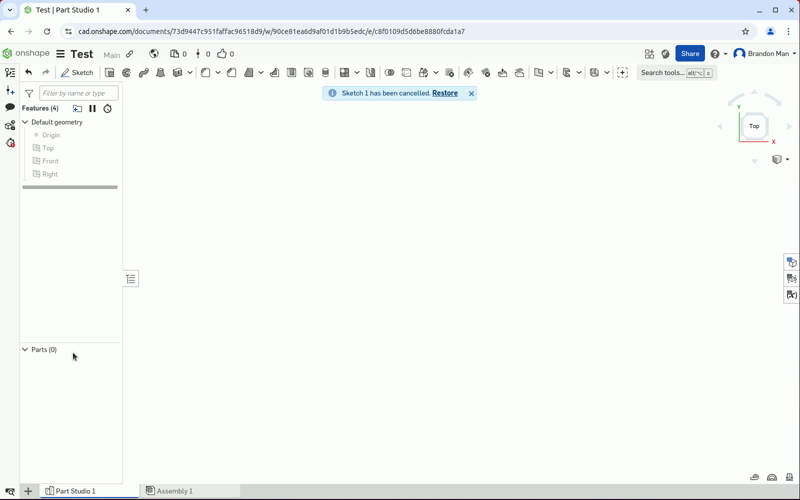
key(shift+p)
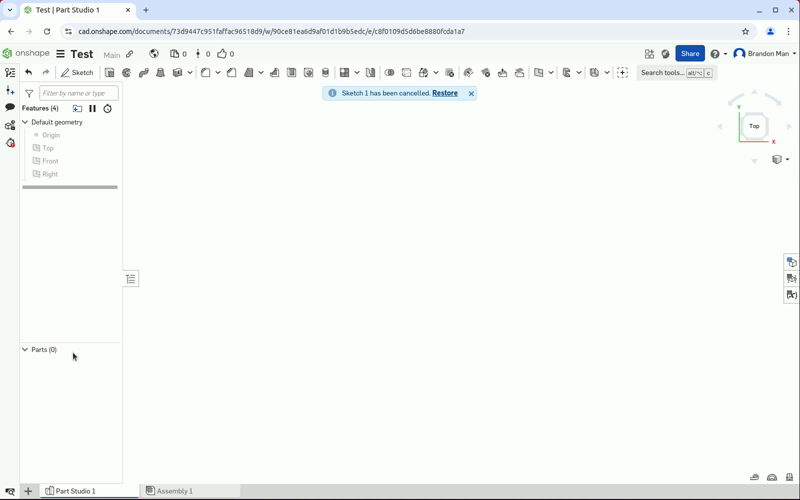
key(space)
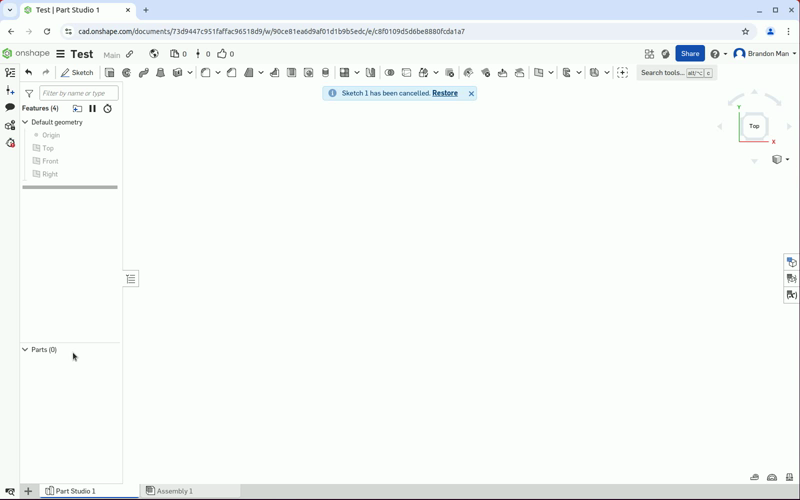
key_down(shift)
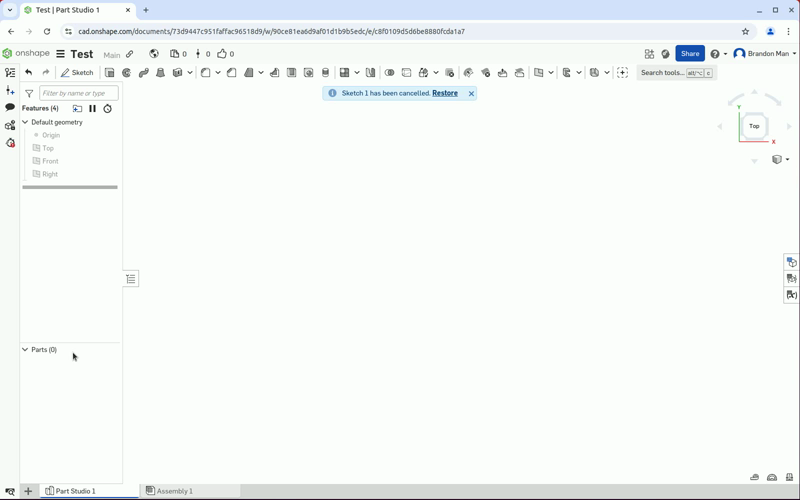
key(up)
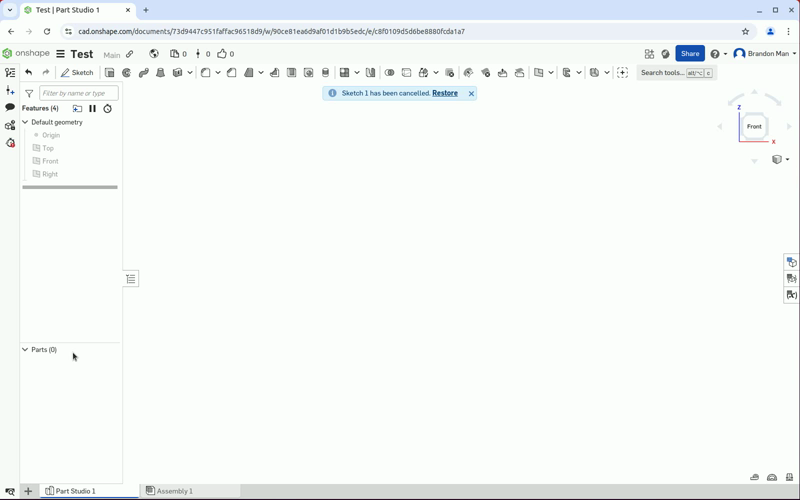
key_up(shift)
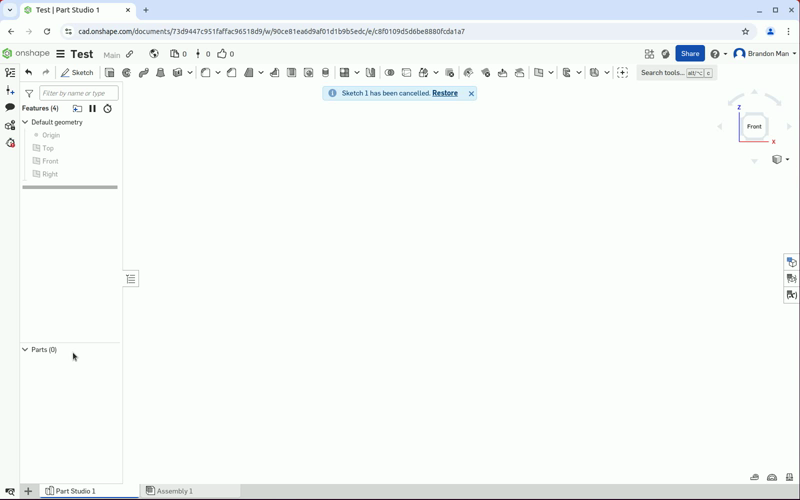
mouse_move(73, 352)
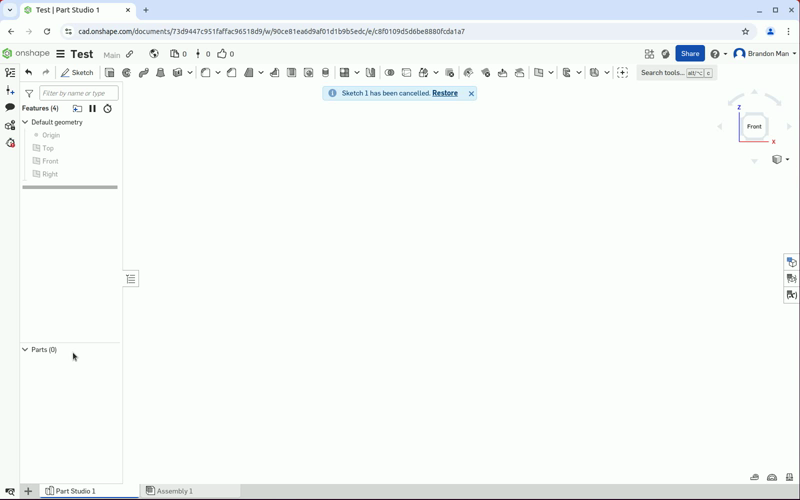
key(shift+y)
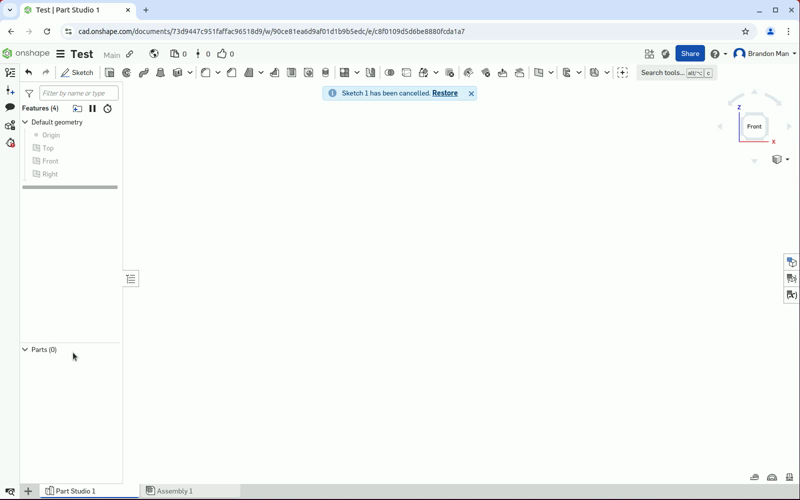
key(shift+s)
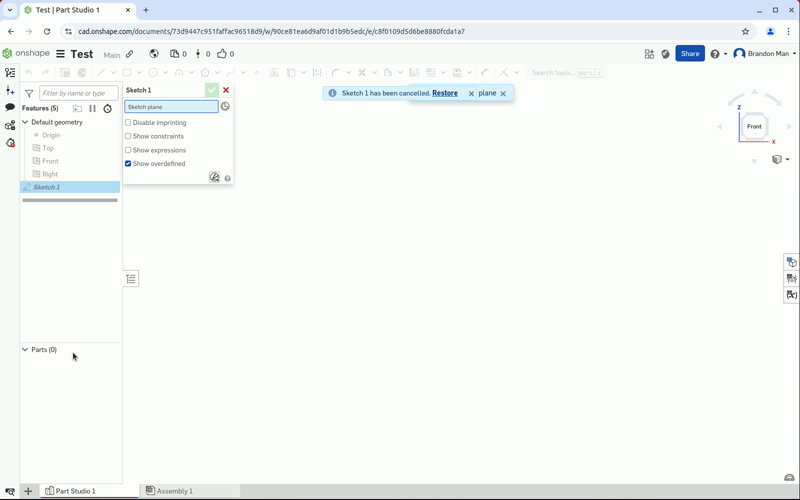
mouse_move(73, 163)
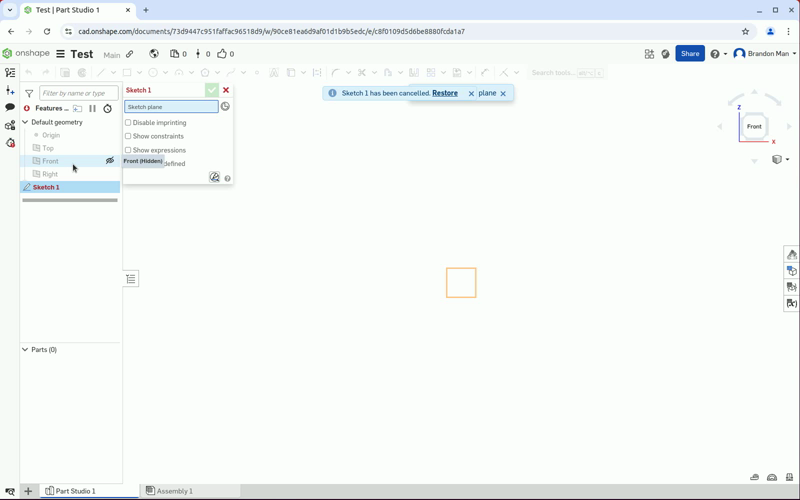
click(73, 163)
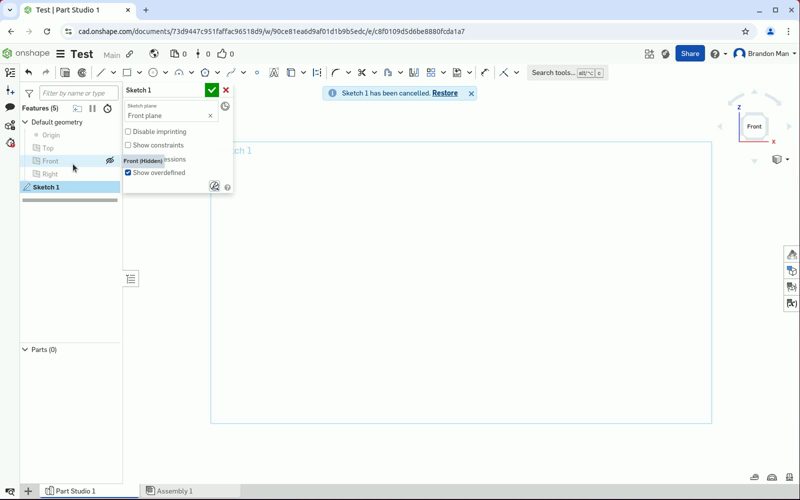
mouse_move(73, 352)
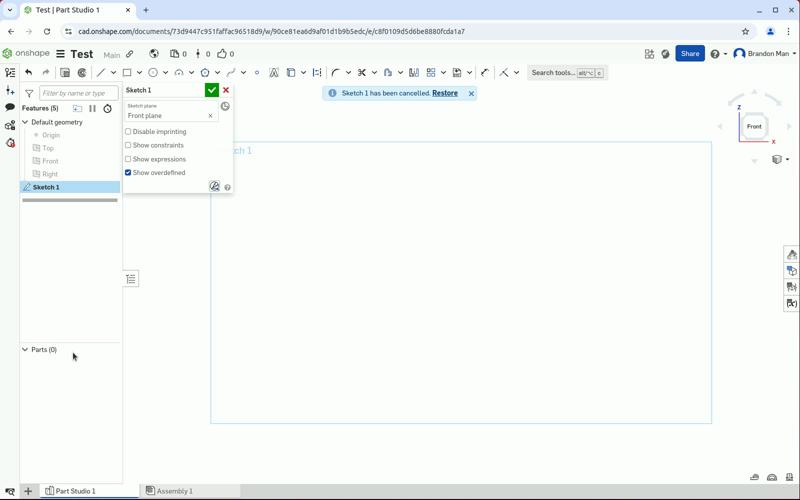
key(y)
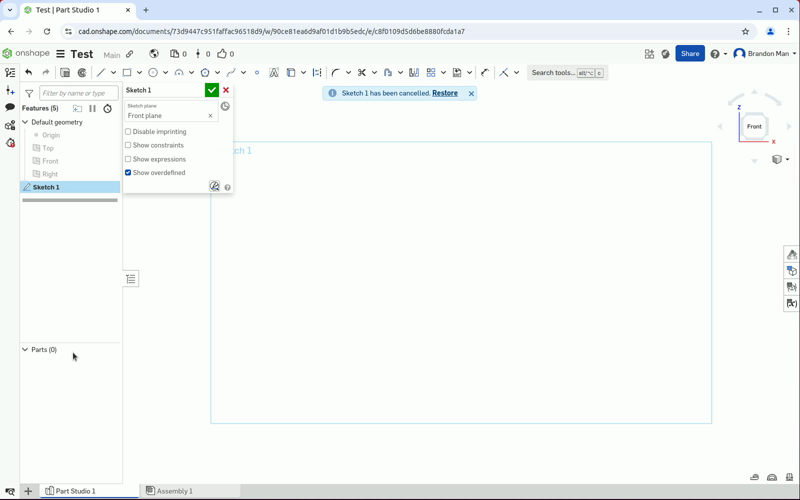
key(l)
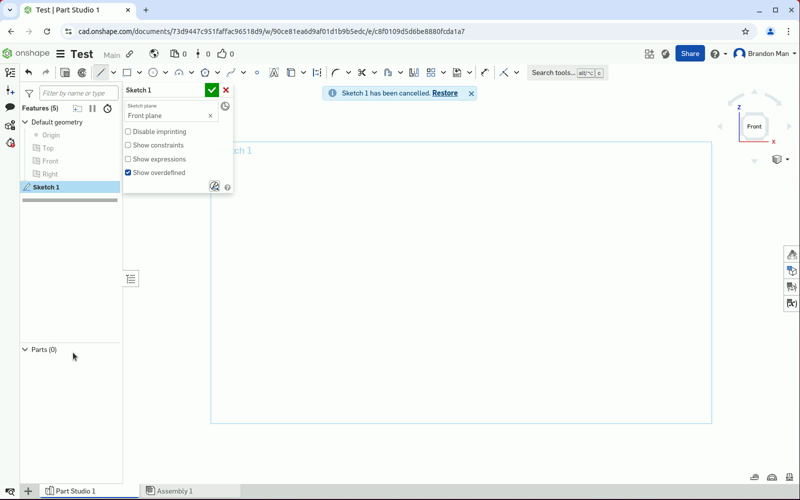
key_down(shift)
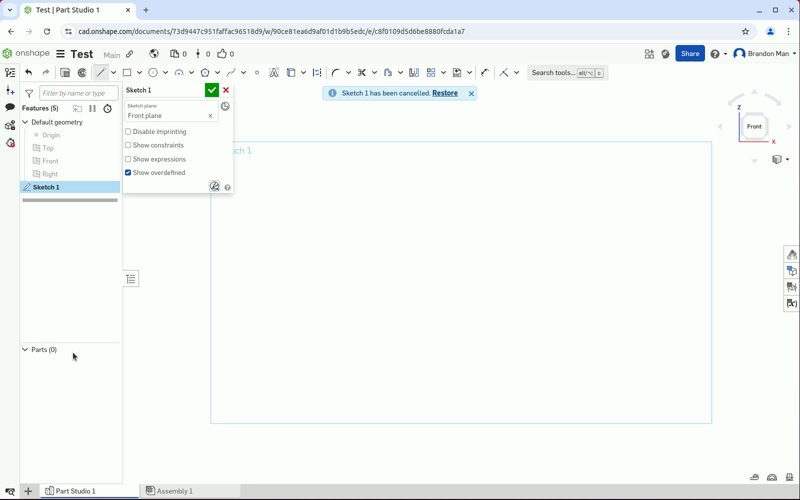
mouse_move(460, 282)
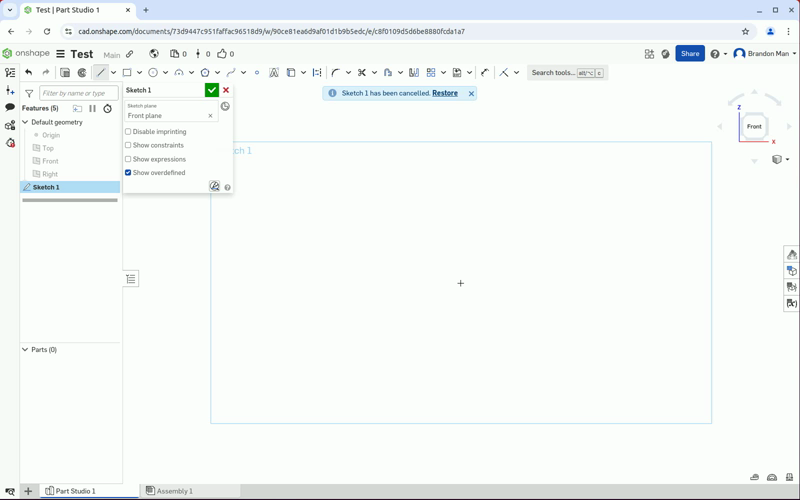
click(460, 282)
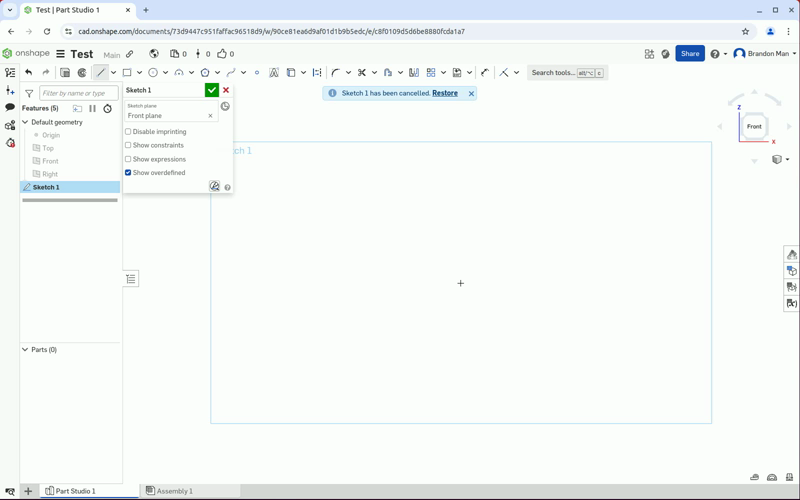
key_up(shift)
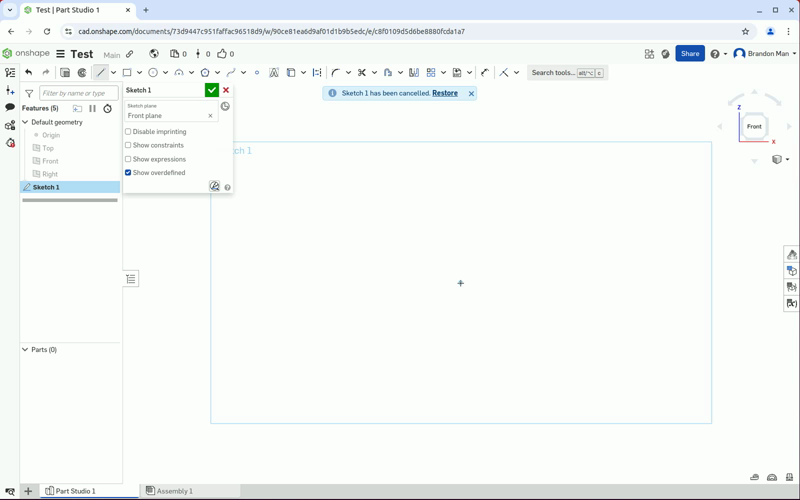
key_down(shift)
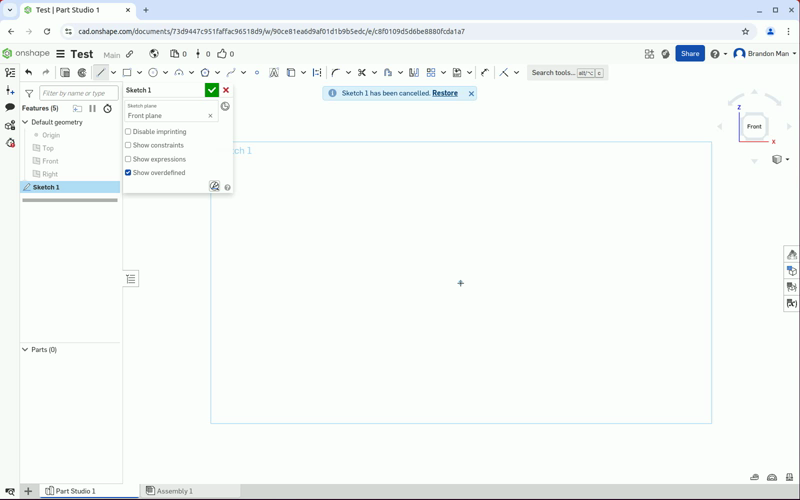
mouse_move(490, 282)
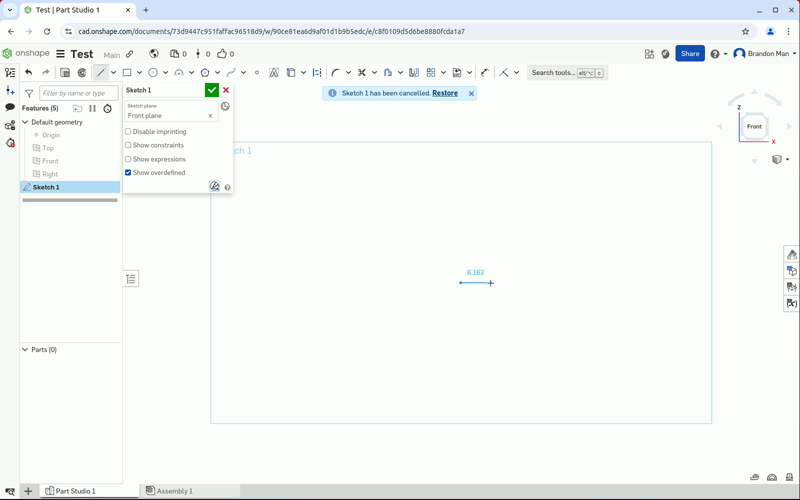
mouse_move(498, 282)
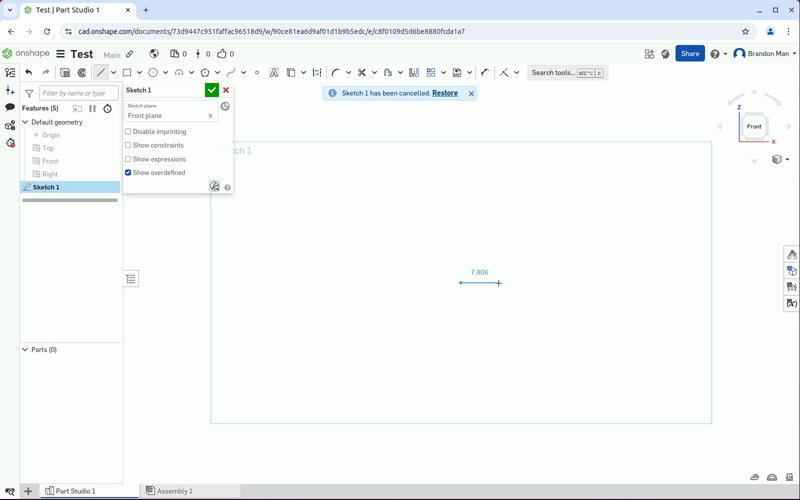
click(498, 282)
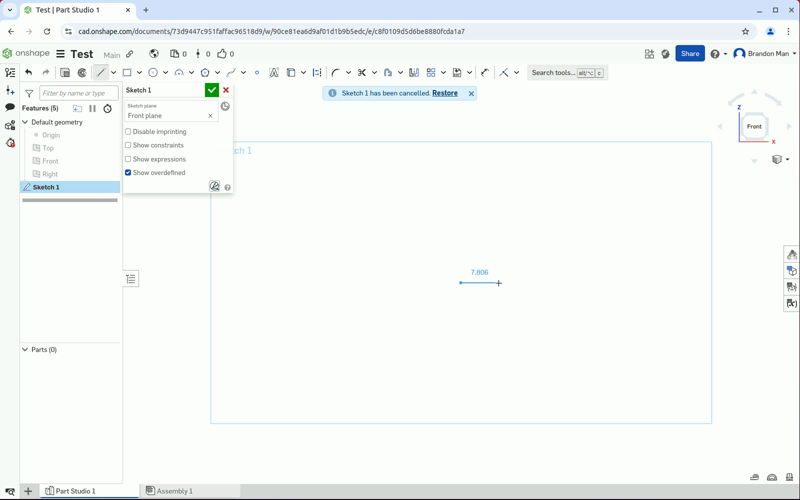
key_up(shift)
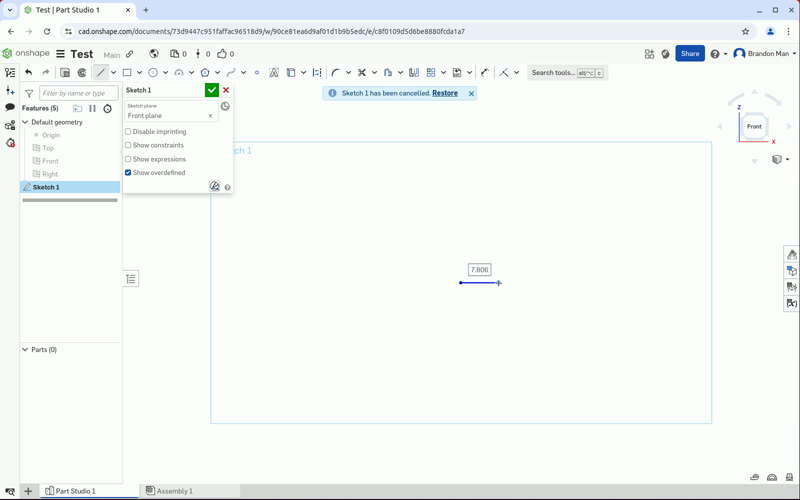
key_down(shift)
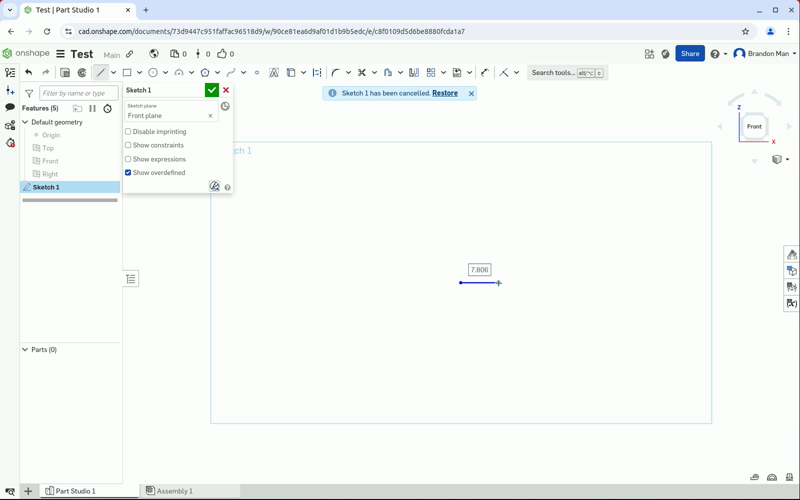
mouse_move(498, 207)
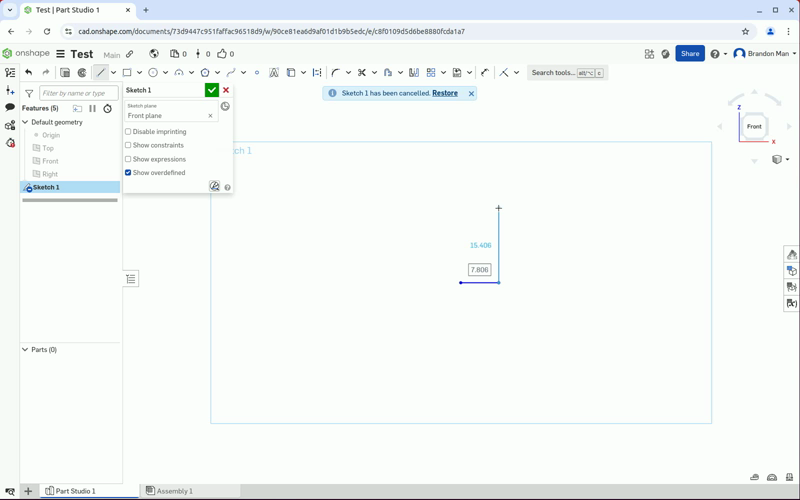
click(498, 207)
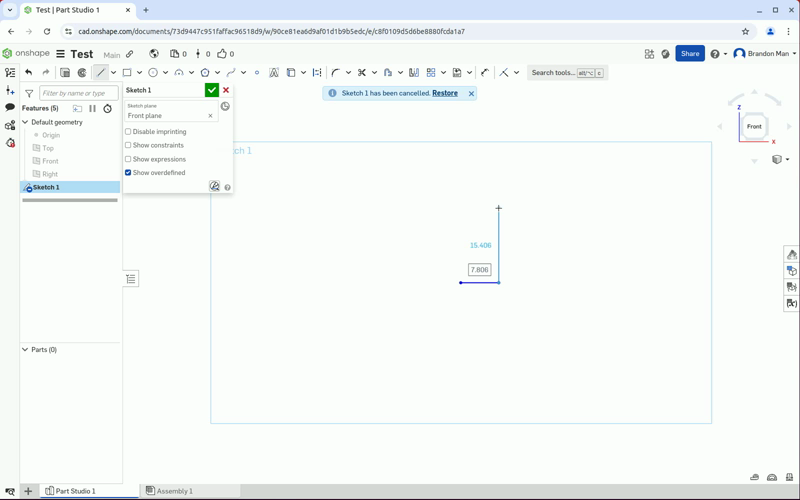
key_up(shift)
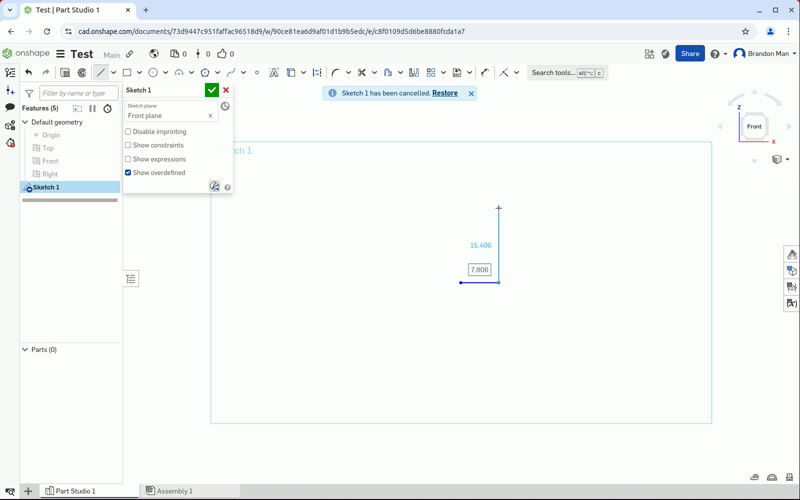
key_down(shift)
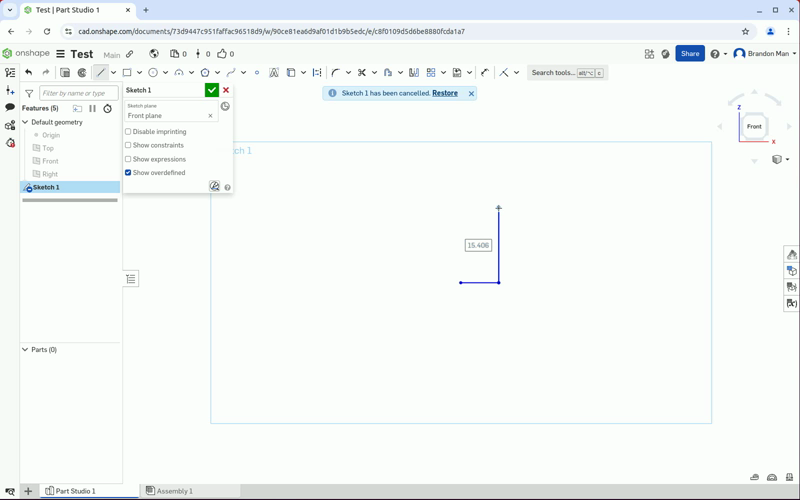
mouse_move(528, 207)
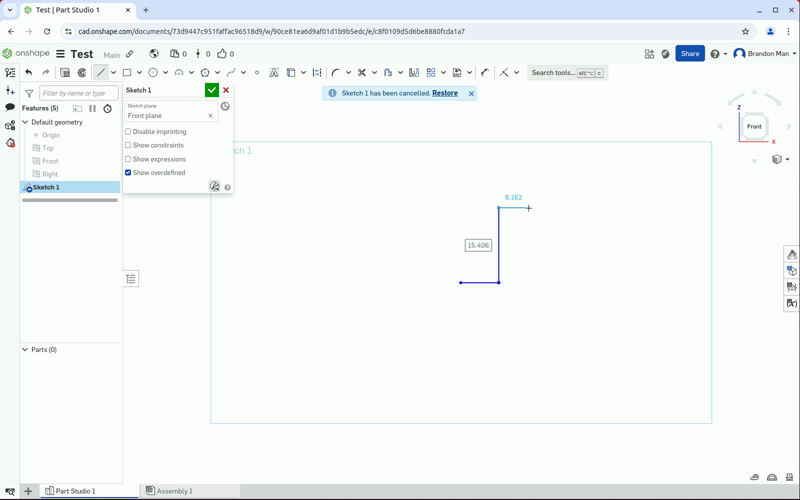
mouse_move(460, 207)
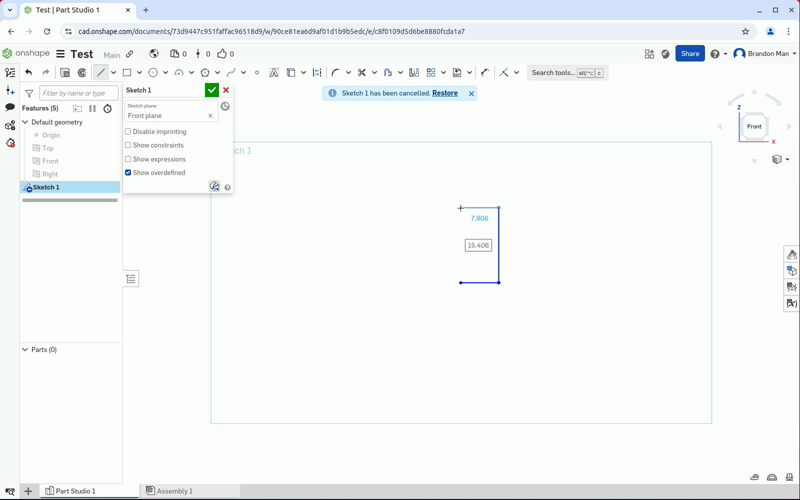
click(460, 207)
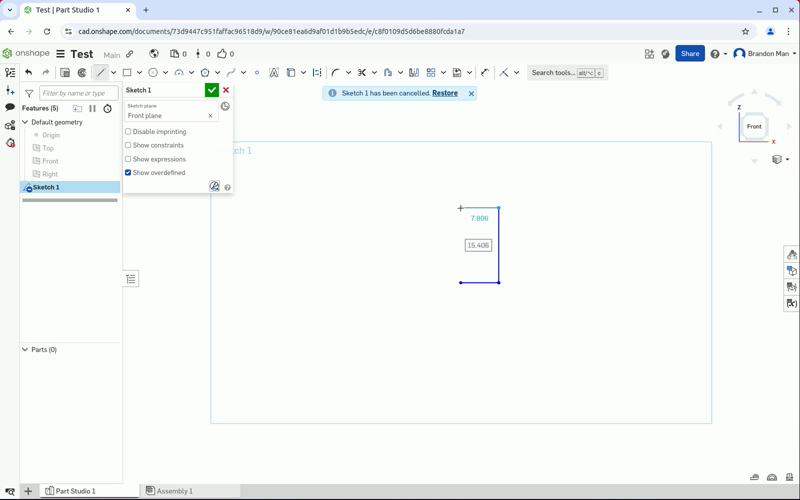
key_up(shift)
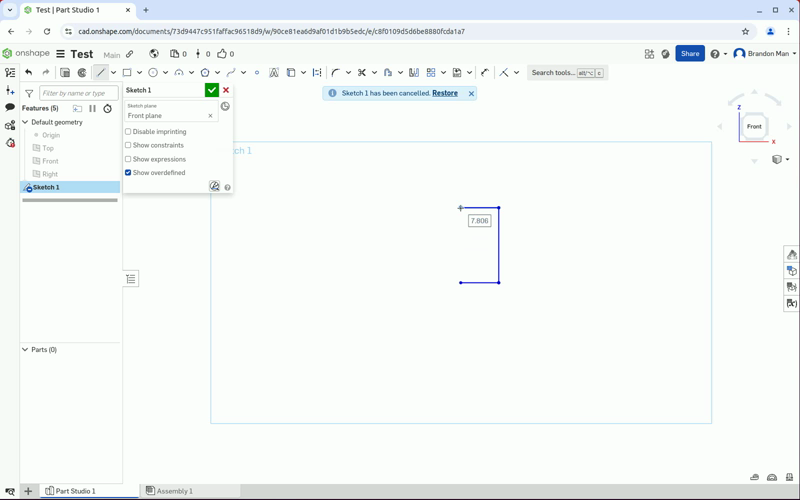
key_down(shift)
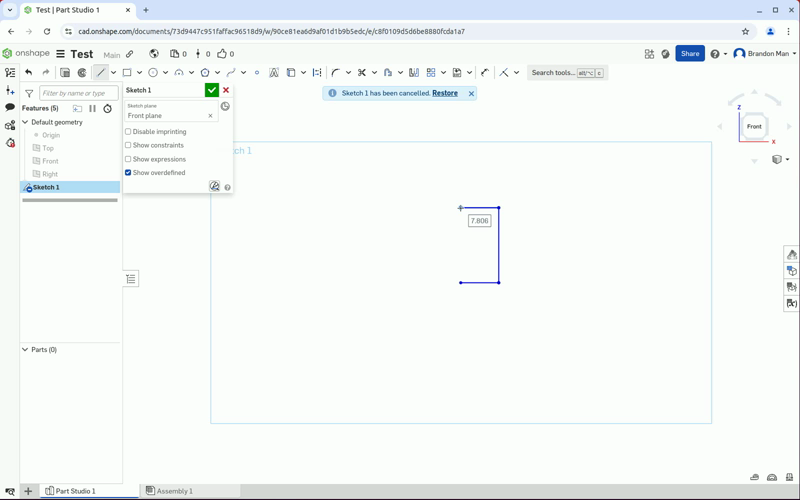
mouse_move(460, 282)
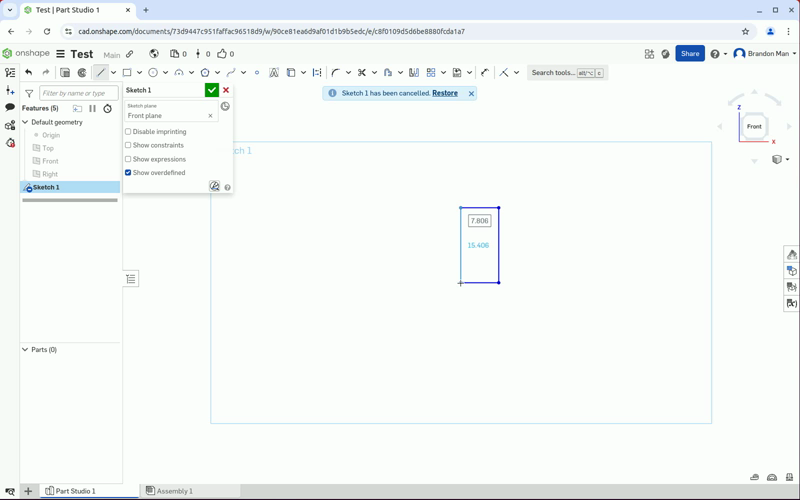
key_up(shift)
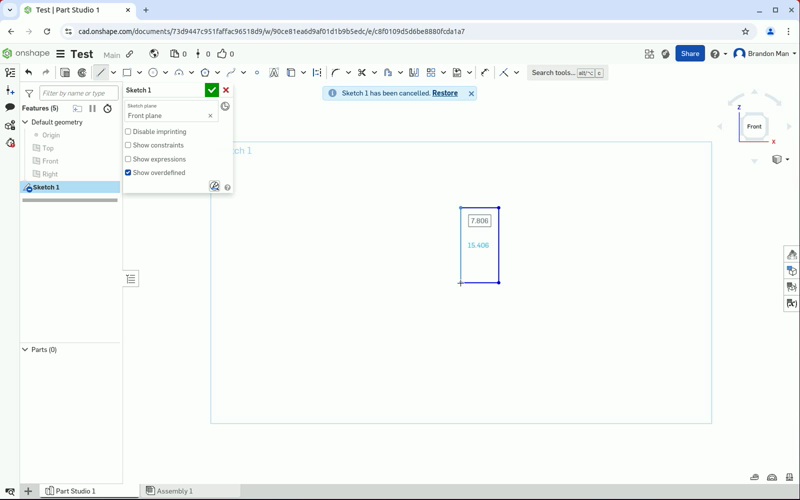
click(460, 282)
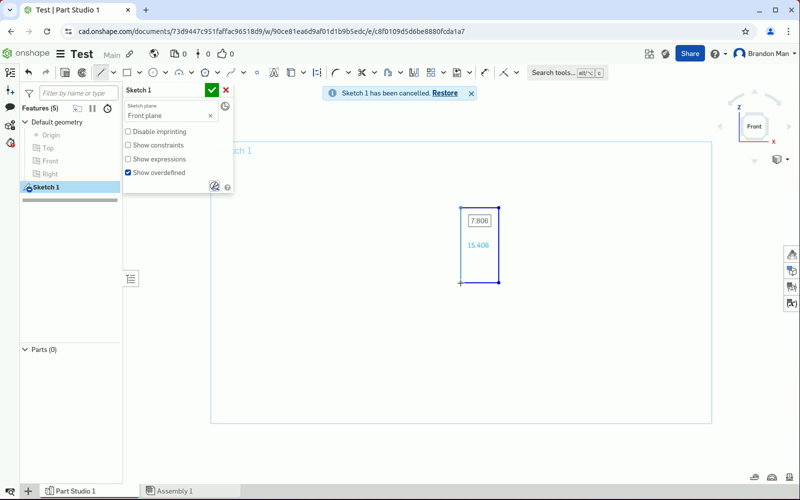
key(esc)
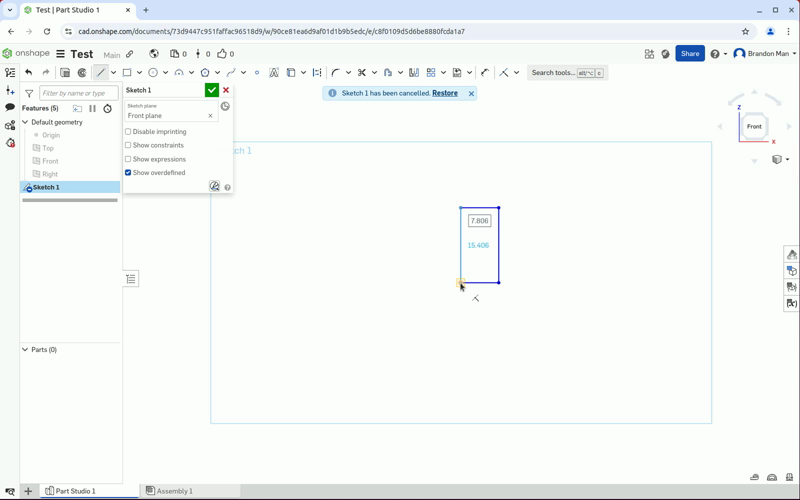
mouse_move(472, 277)
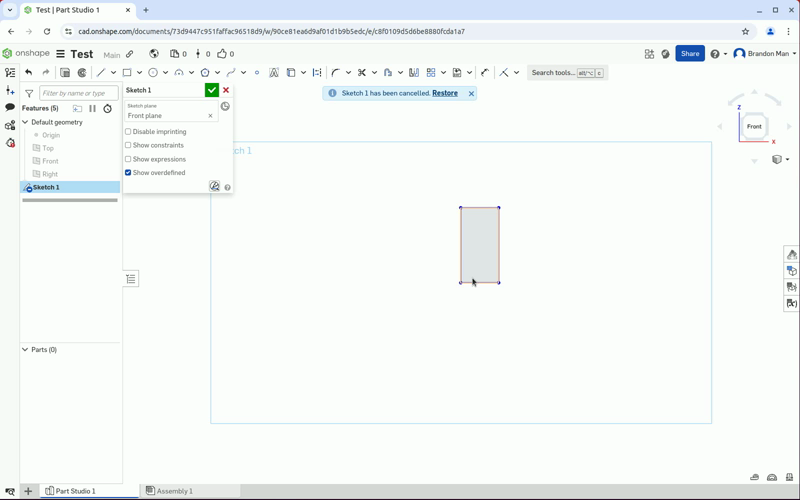
click(472, 277)
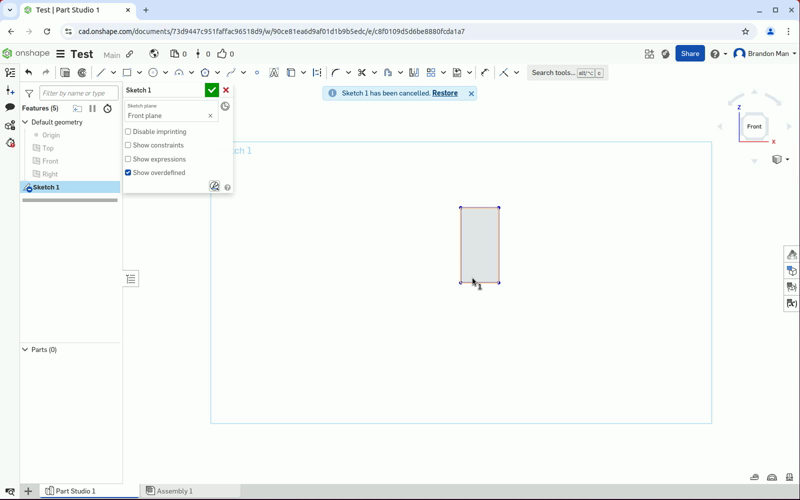
mouse_move(73, 352)
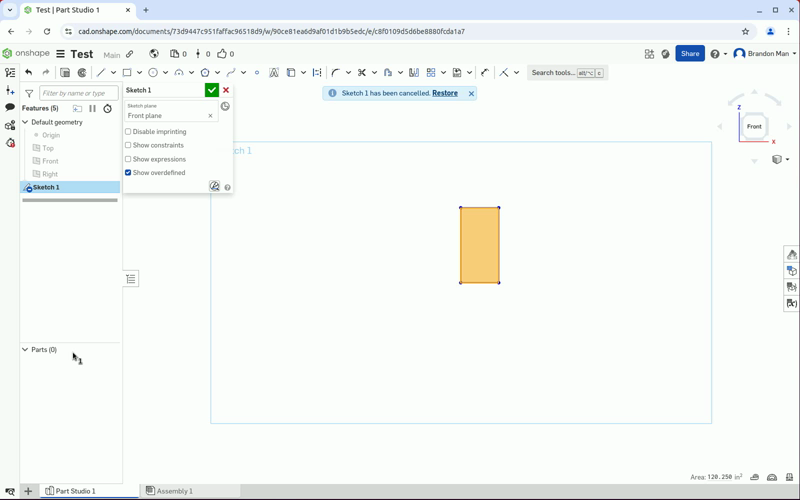
key(shift+y)
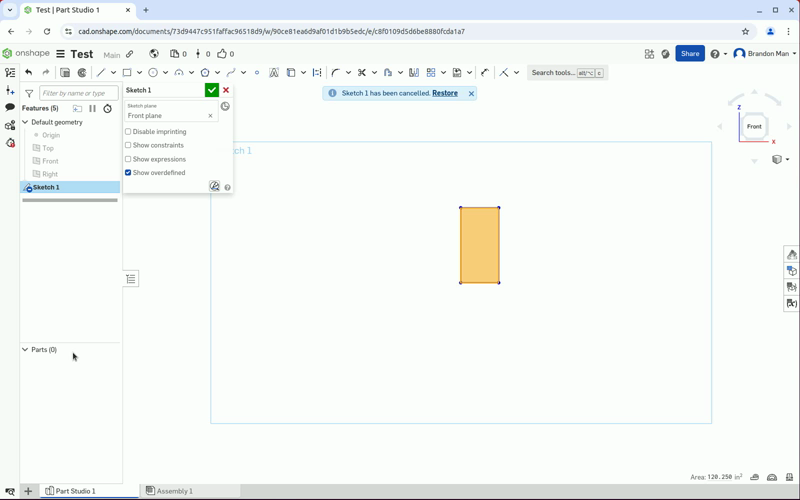
key(shift+e)
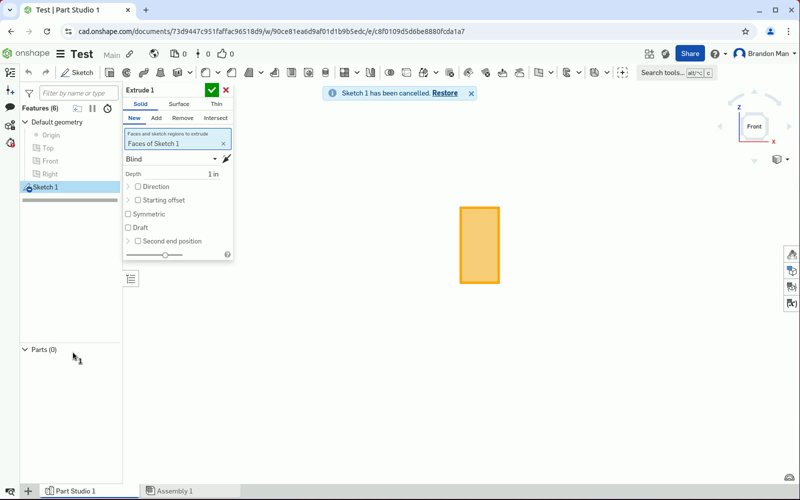
mouse_move(143, 106)
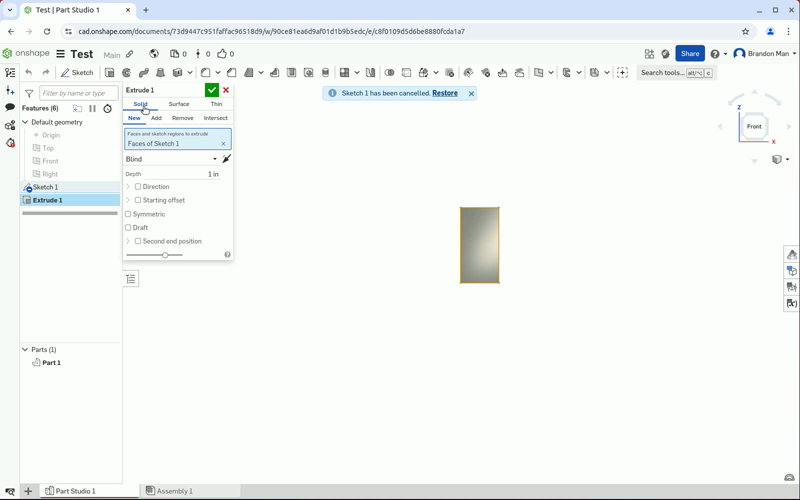
click(143, 106)
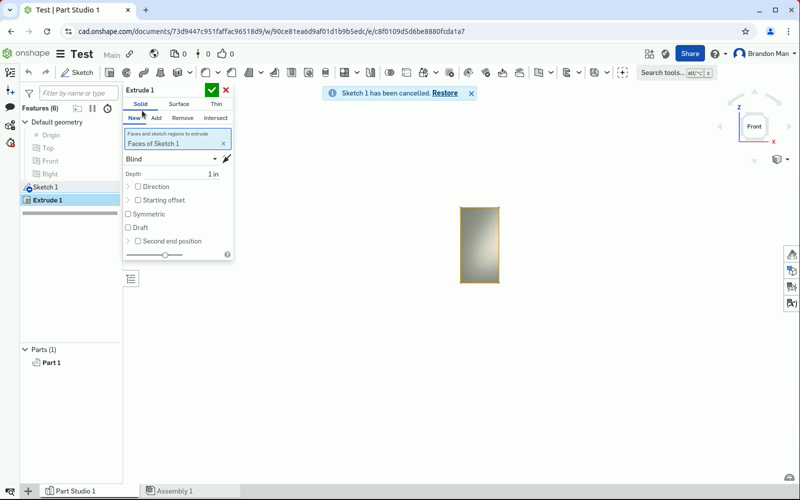
mouse_move(137, 120)
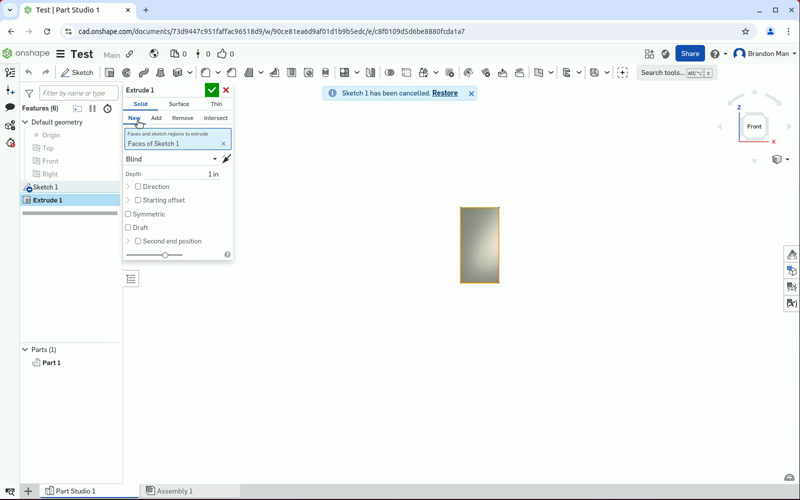
click(137, 120)
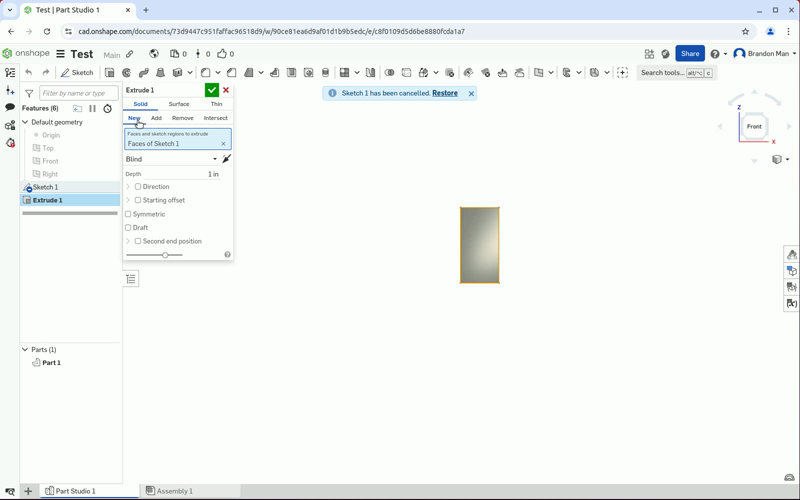
key(tab, 4)
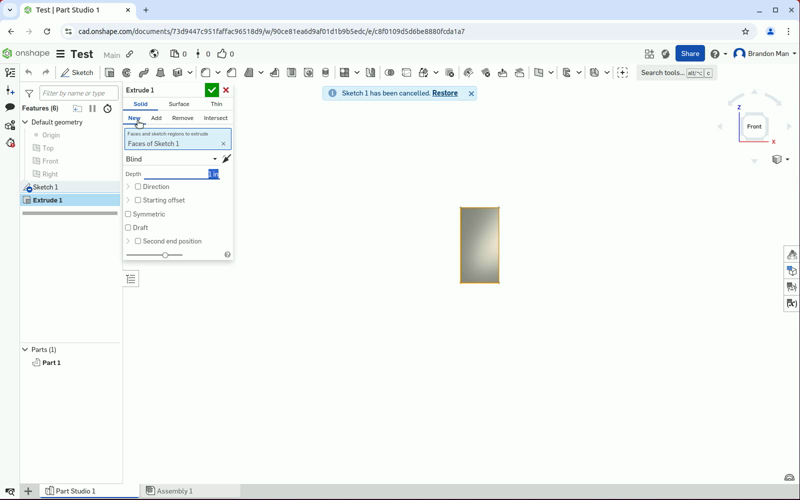
text(15.405)
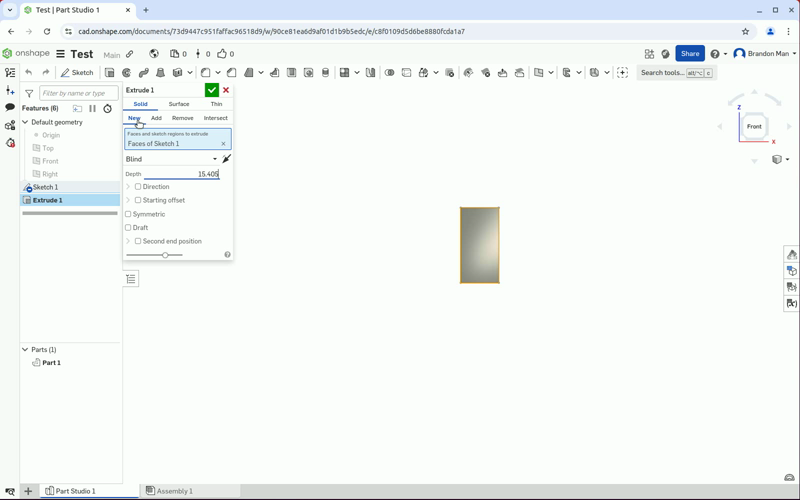
key(enter)
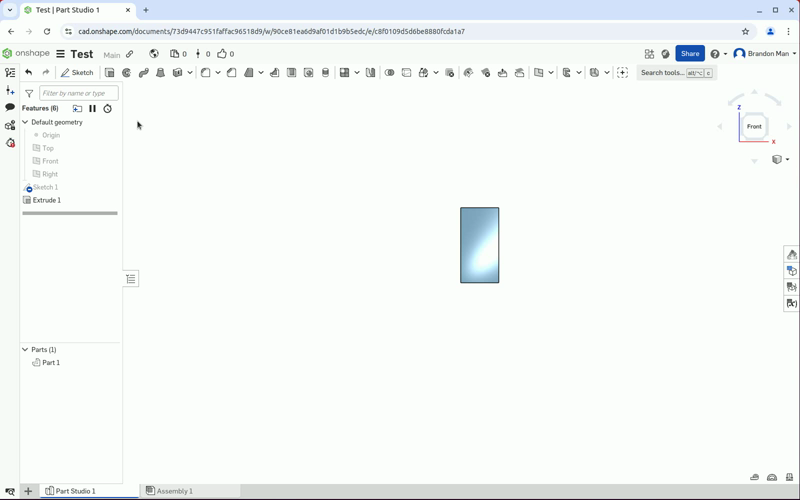
key(shift+h)
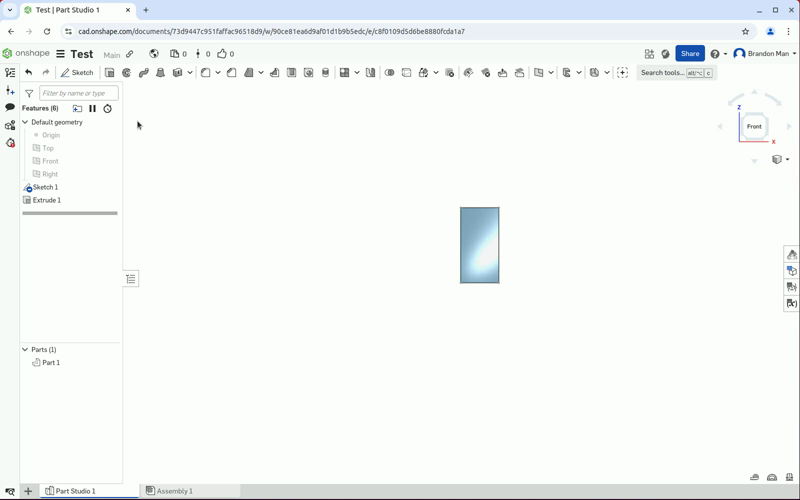
key(shift+h)
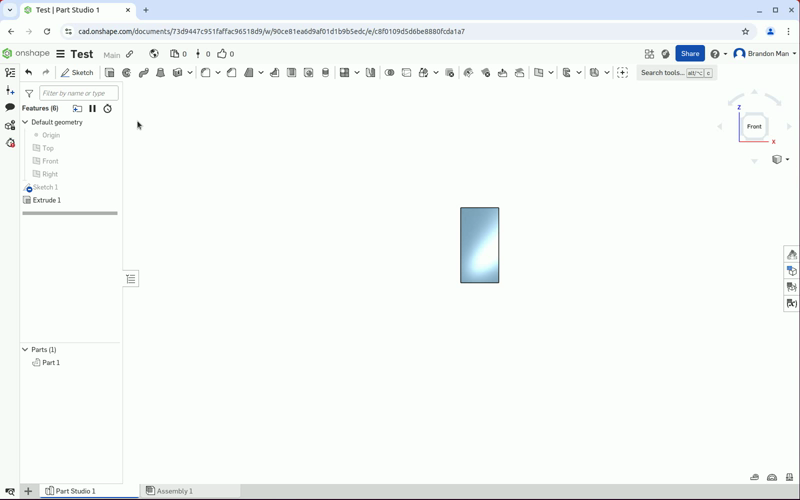
mouse_move(73, 189)
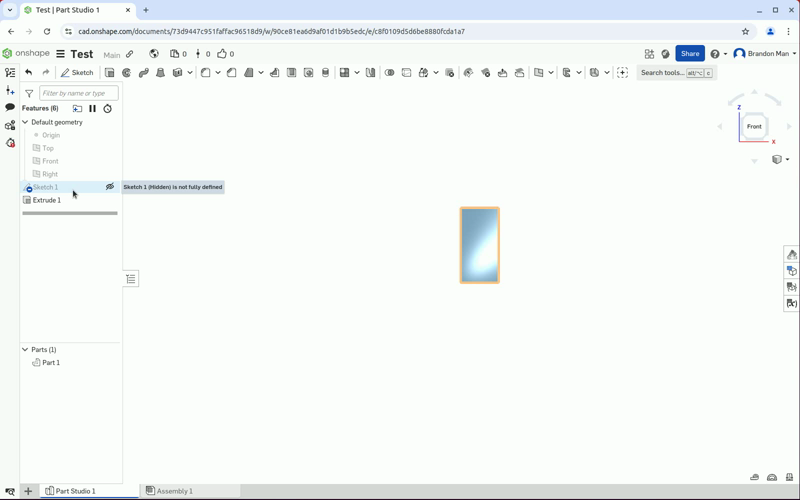
click(73, 189)
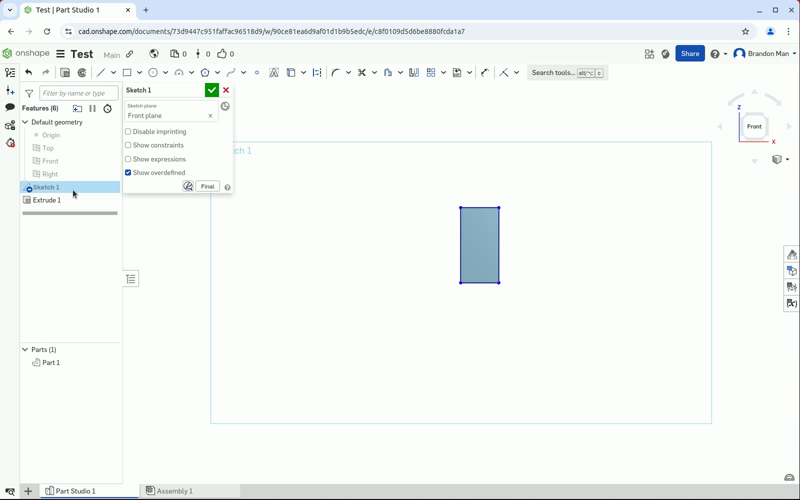
mouse_move(229, 92)
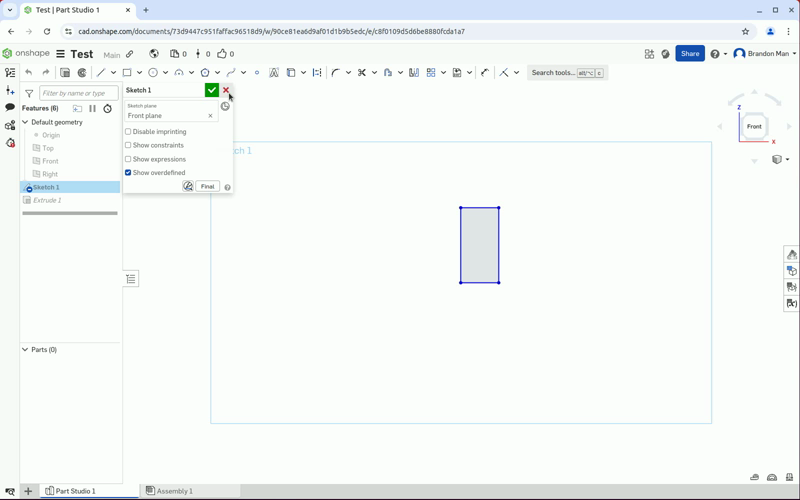
click(229, 92)
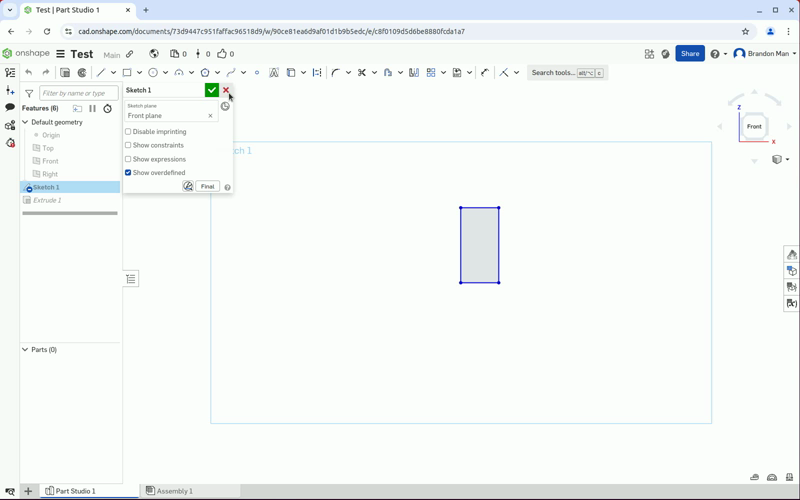
key(shift+s)
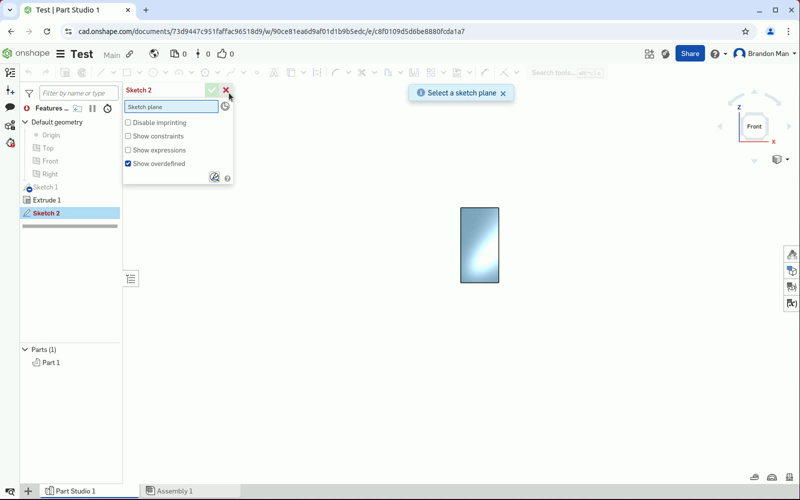
mouse_move(73, 163)
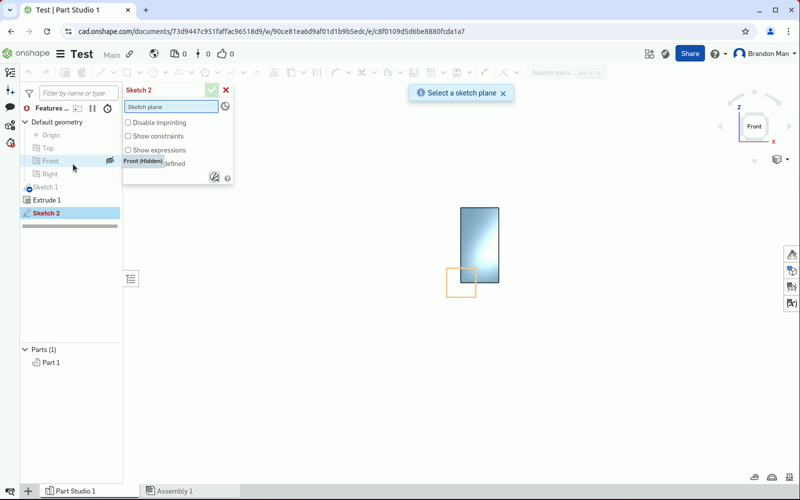
click(73, 163)
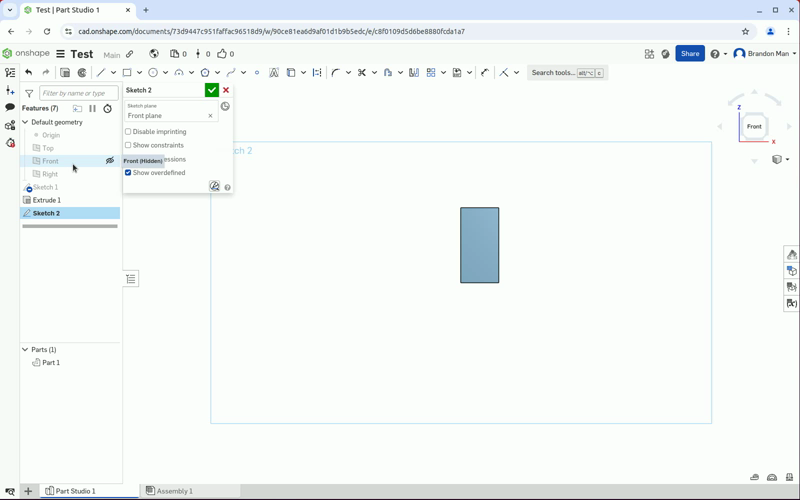
mouse_move(73, 352)
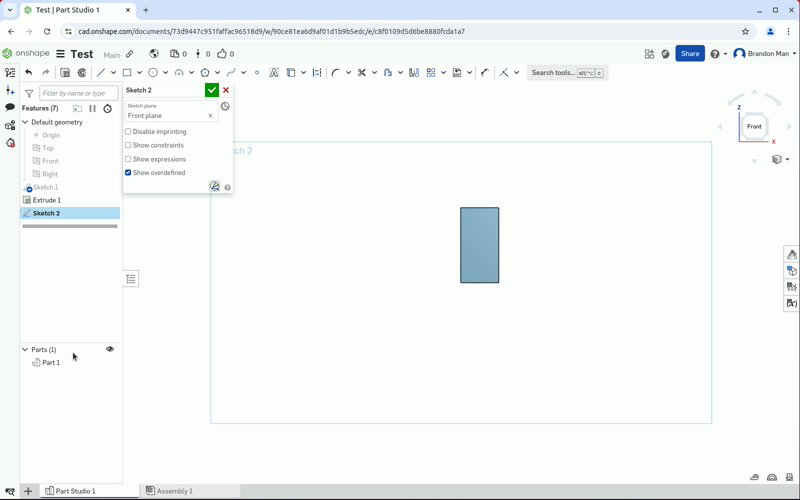
key(y)
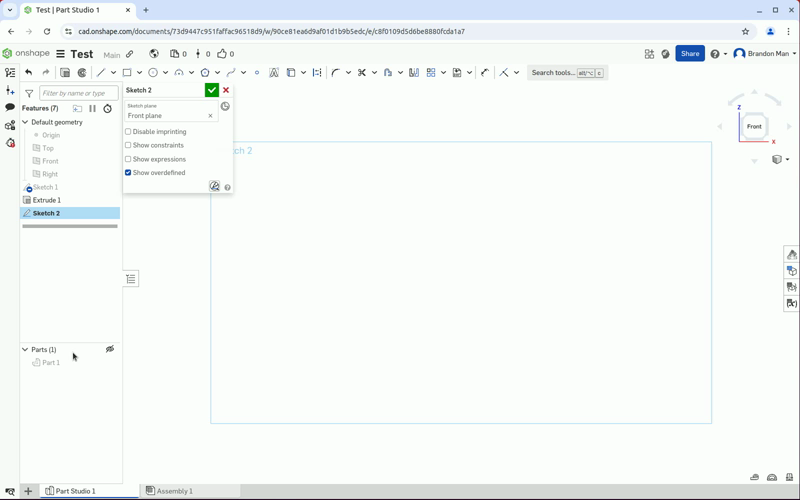
key(l)
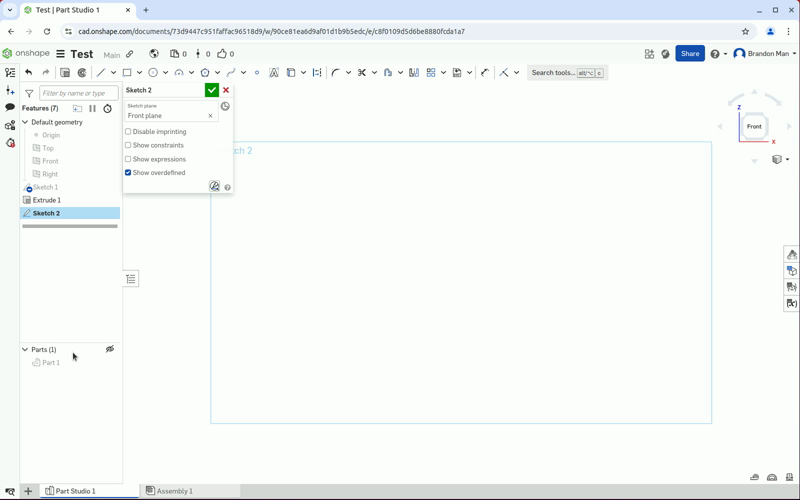
key_down(shift)
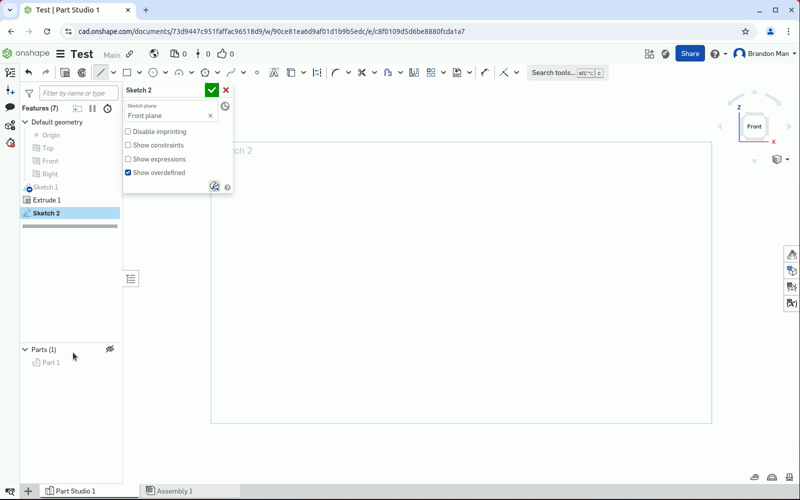
mouse_move(498, 282)
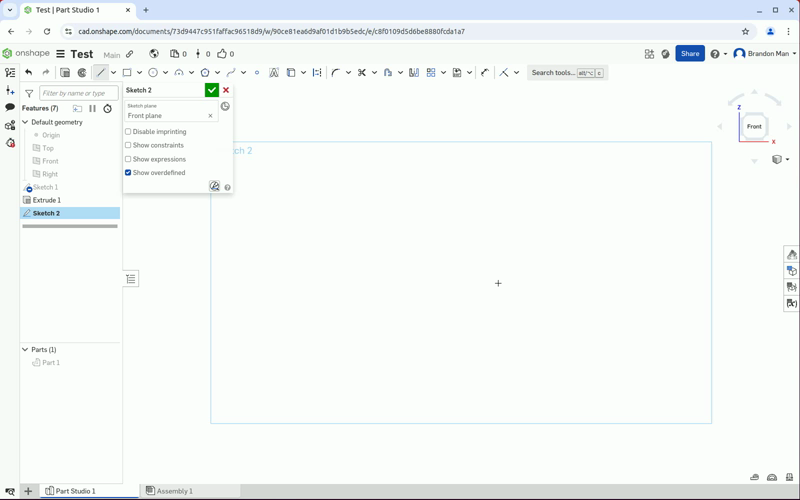
click(498, 282)
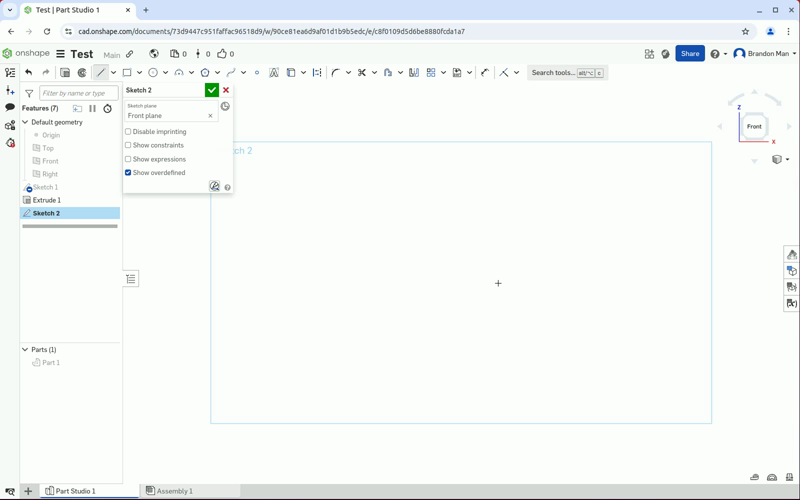
key_up(shift)
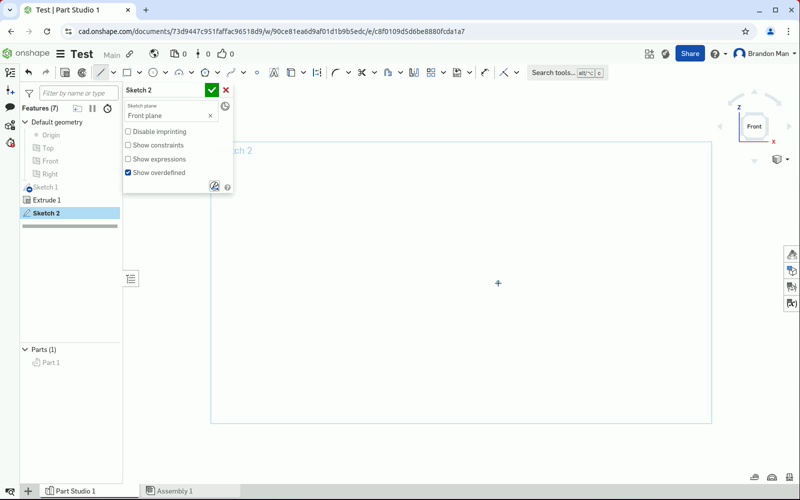
key_down(shift)
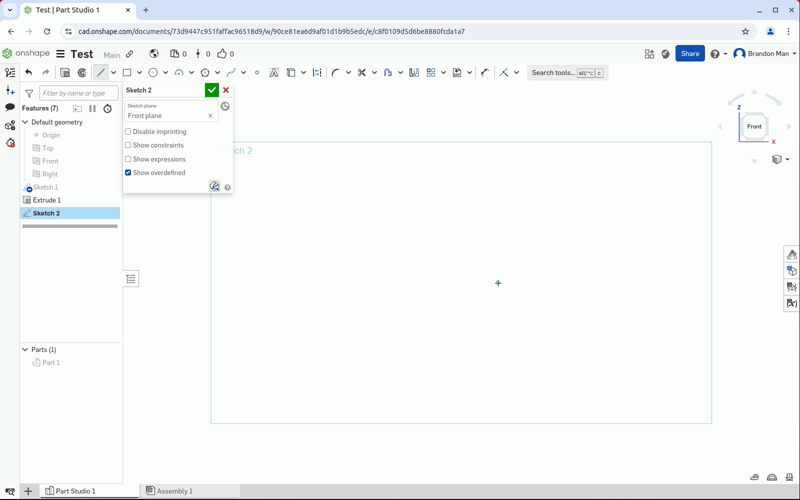
mouse_move(573, 282)
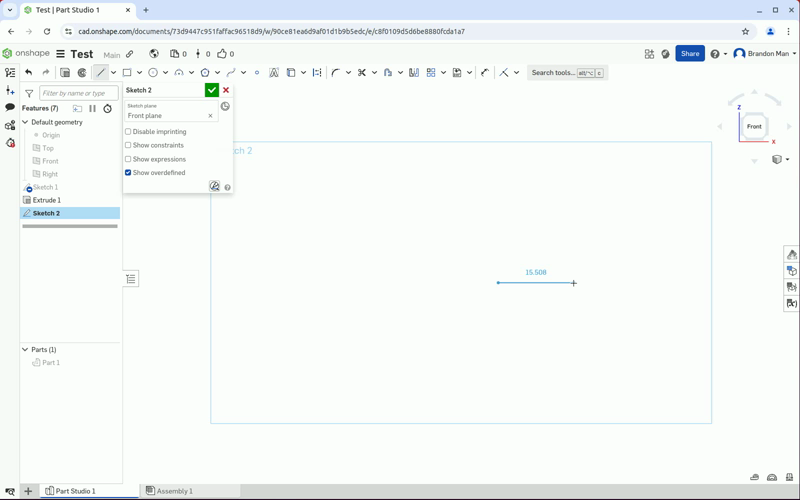
click(573, 282)
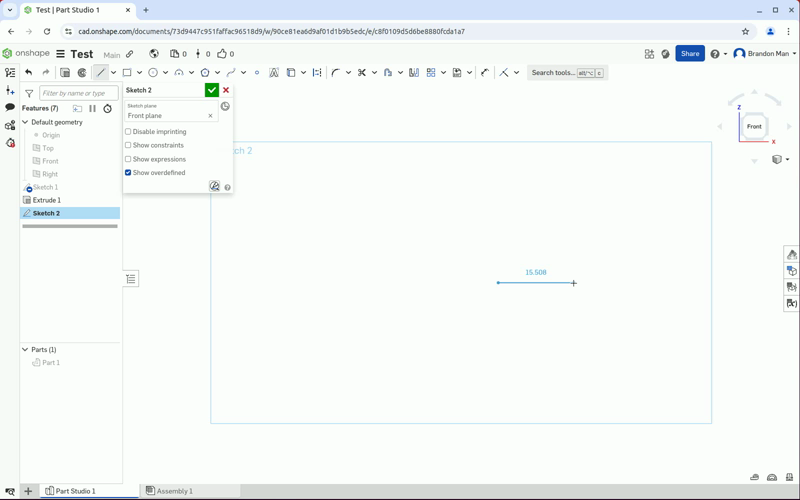
key_up(shift)
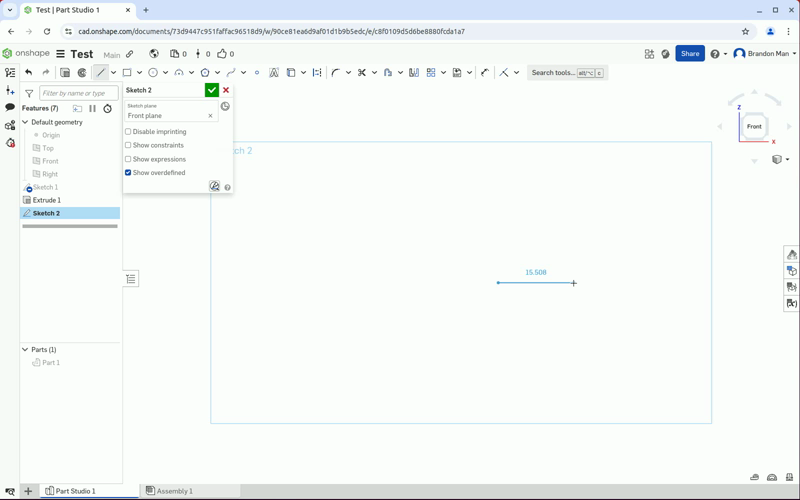
key_down(shift)
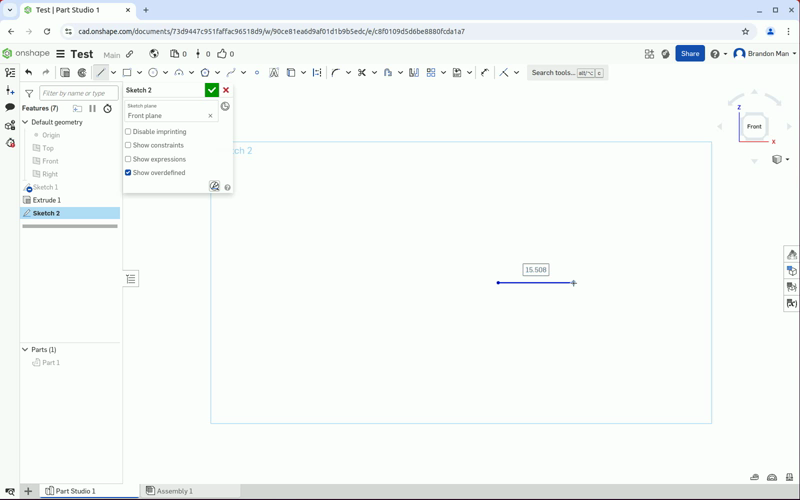
mouse_move(589, 282)
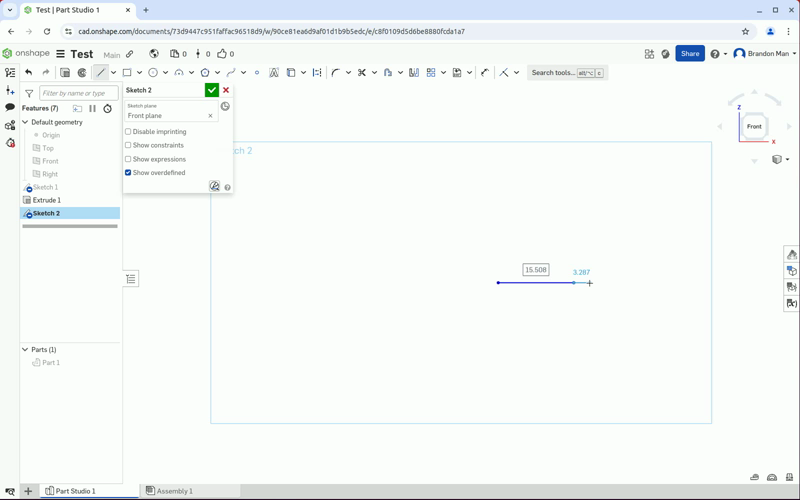
mouse_move(573, 244)
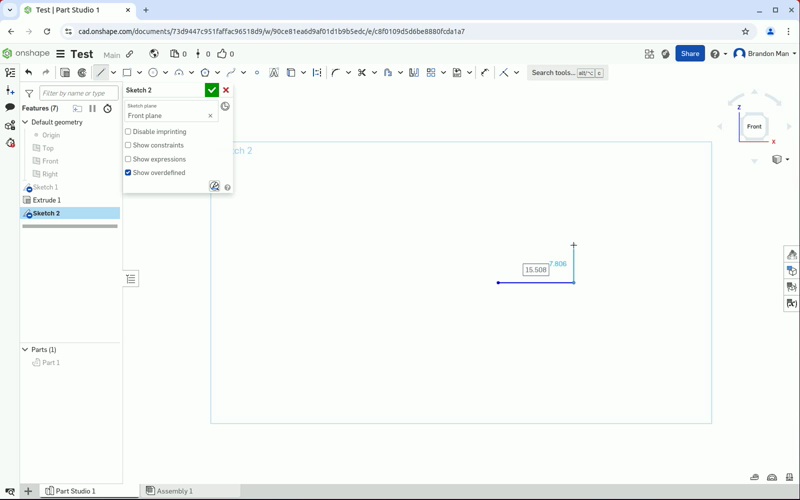
click(573, 244)
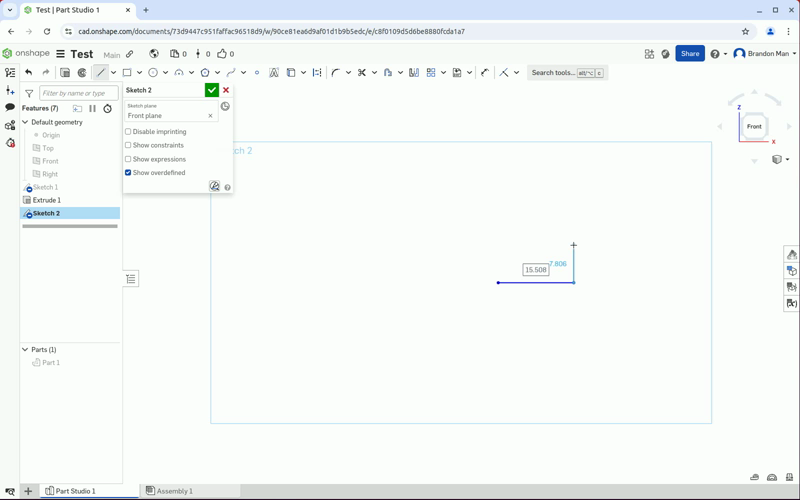
key_up(shift)
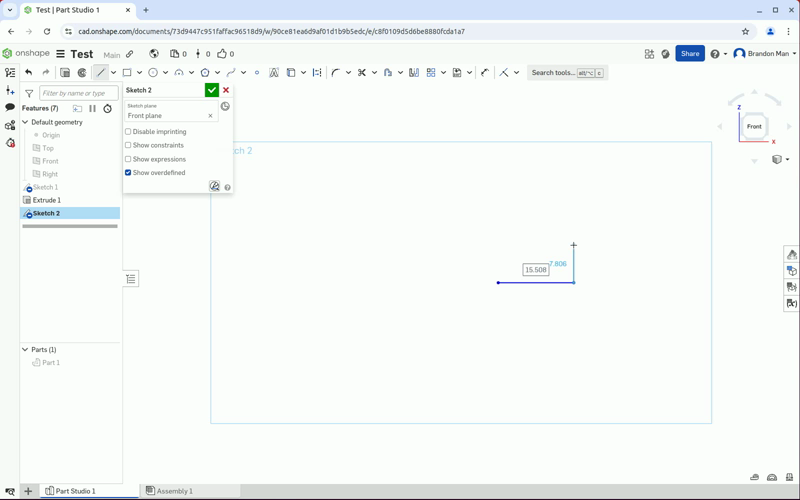
key_down(shift)
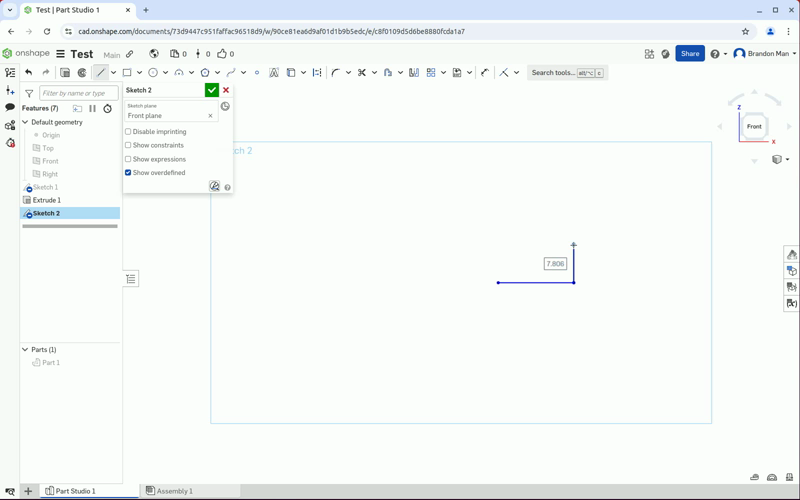
mouse_move(589, 244)
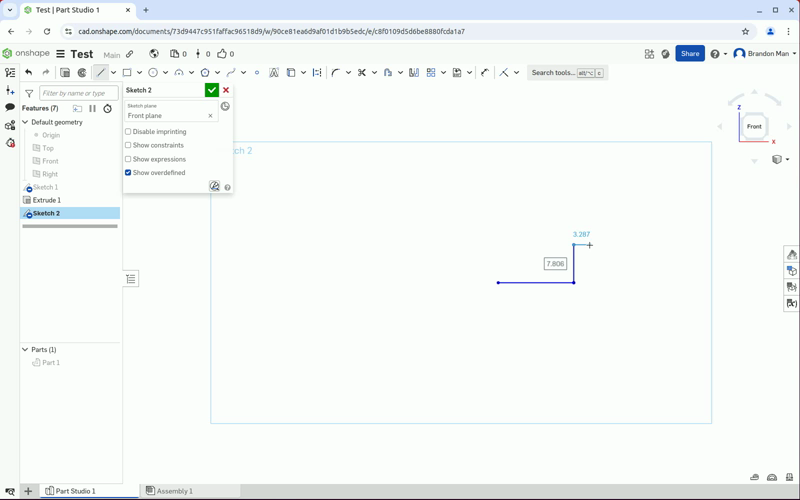
mouse_move(536, 244)
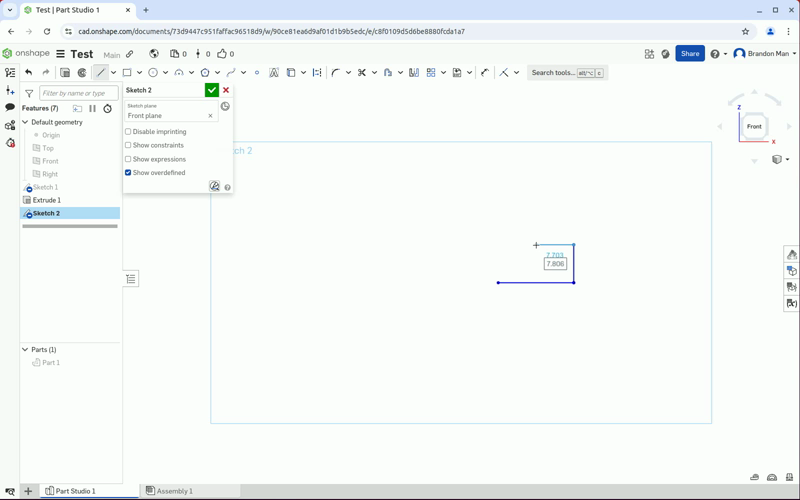
click(536, 244)
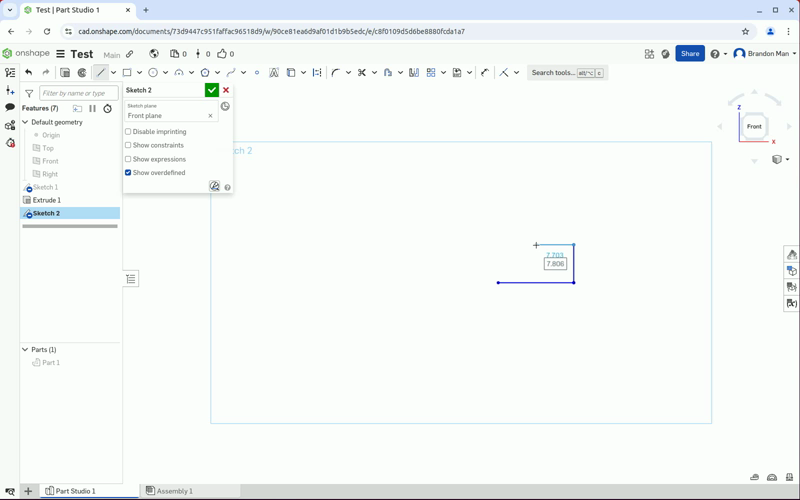
key_up(shift)
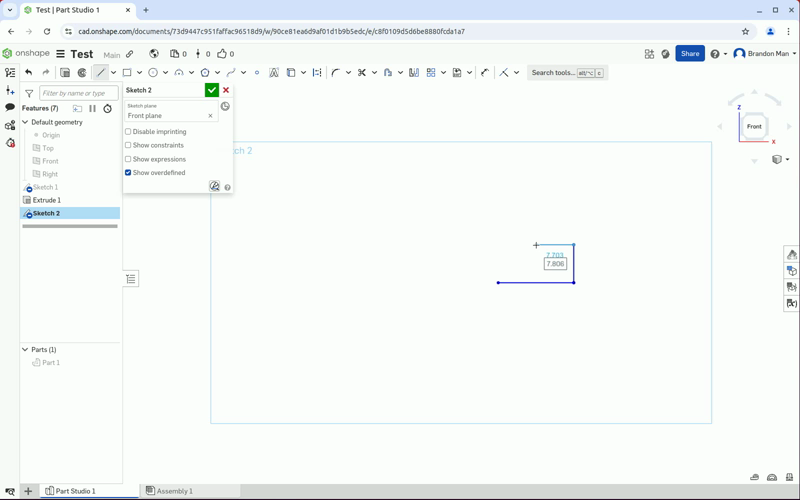
key_down(shift)
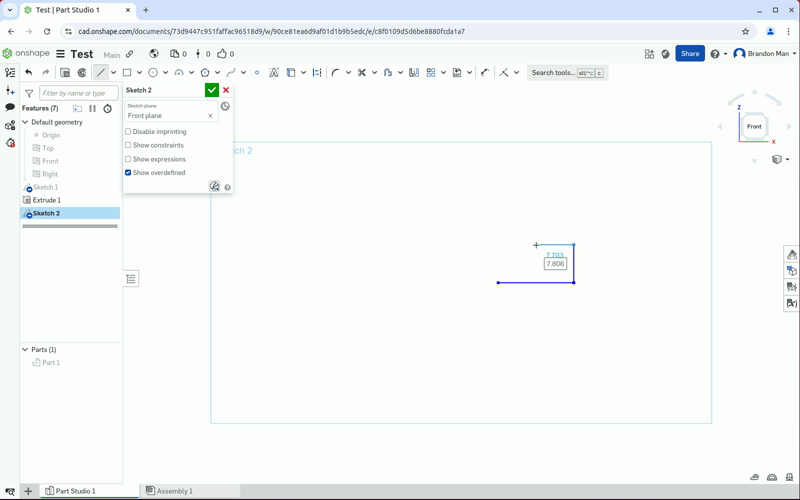
mouse_move(566, 244)
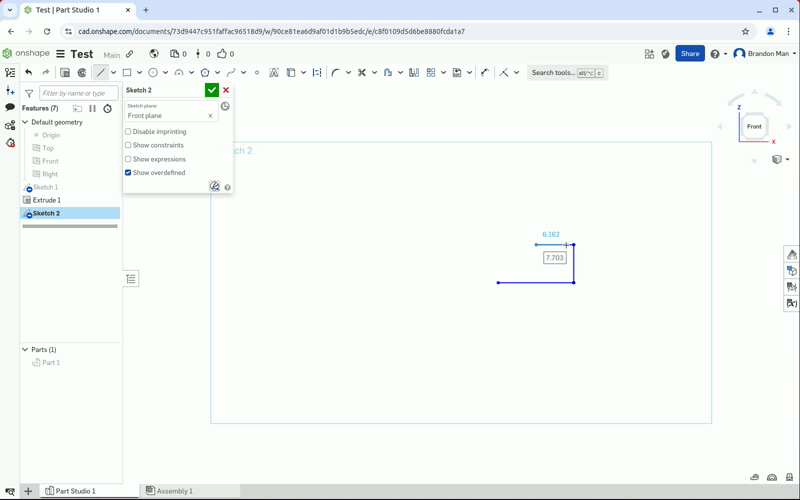
mouse_move(536, 207)
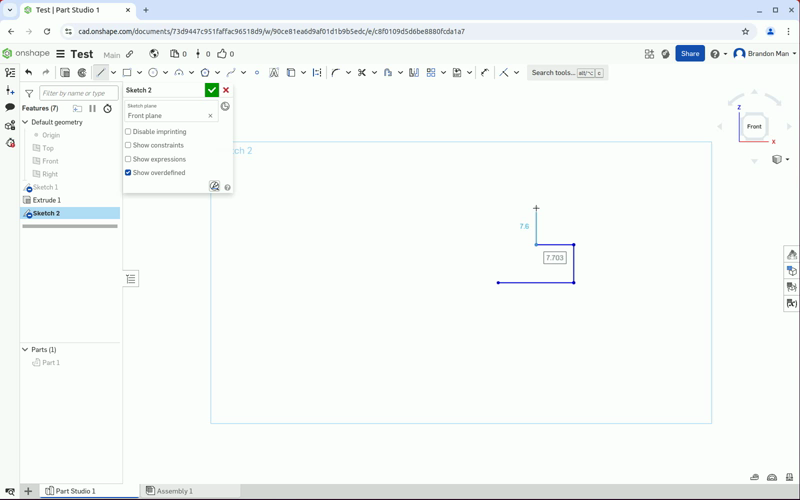
click(536, 207)
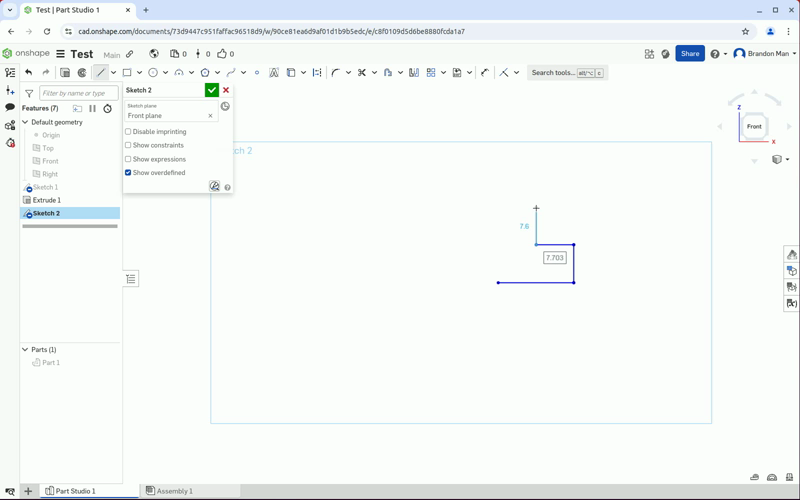
key_up(shift)
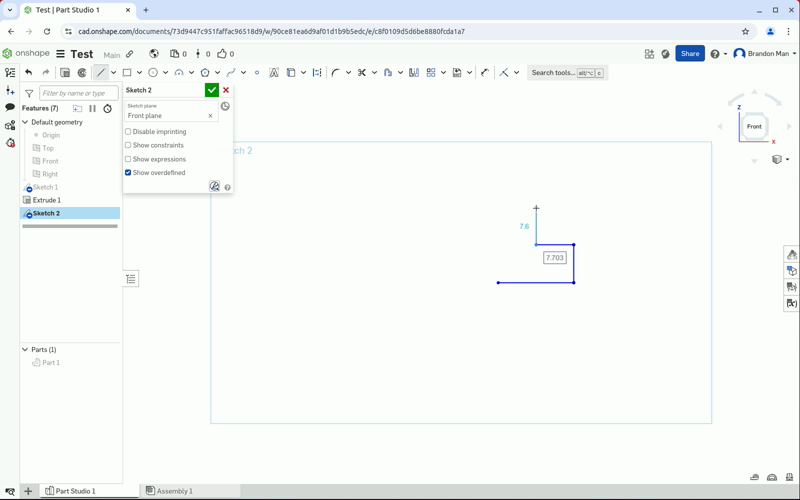
key_down(shift)
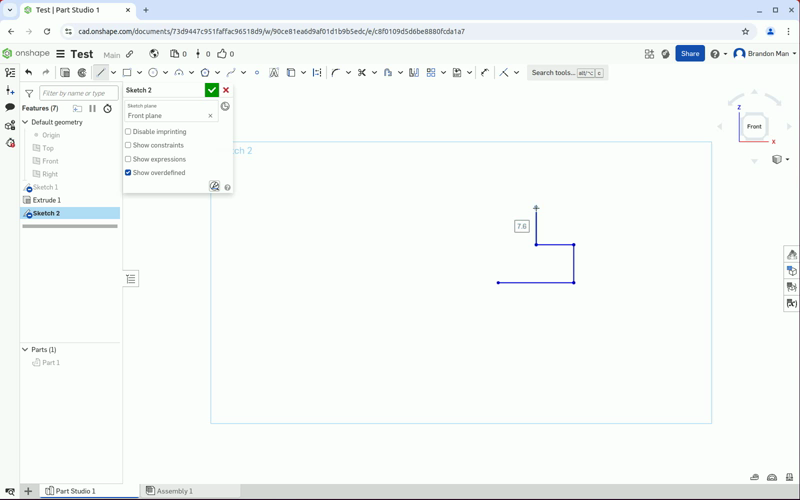
mouse_move(566, 207)
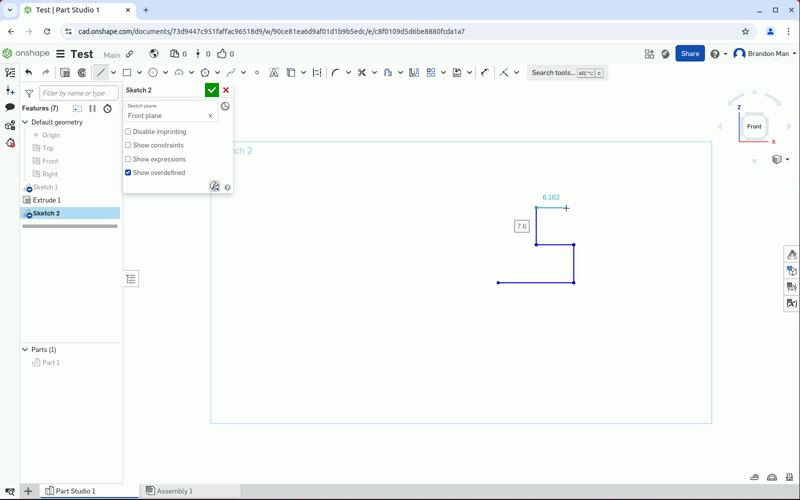
mouse_move(498, 207)
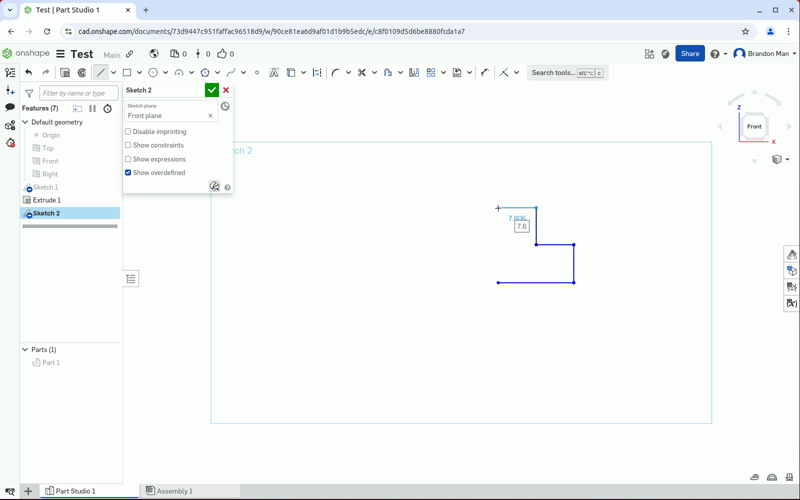
click(498, 207)
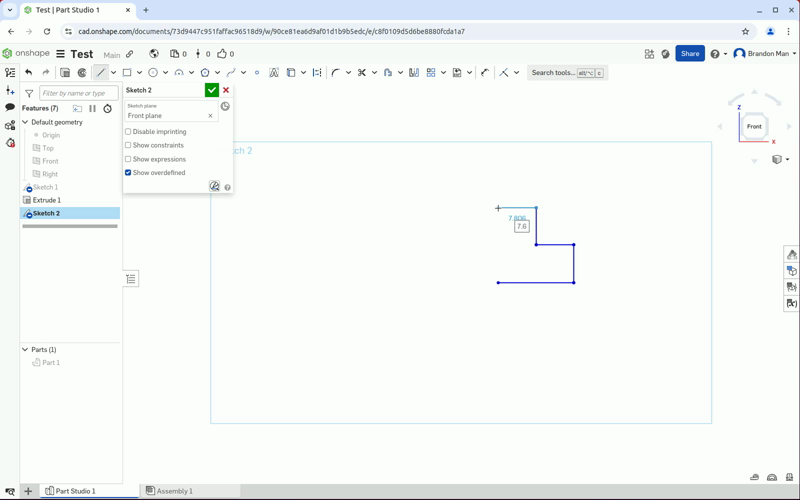
key_up(shift)
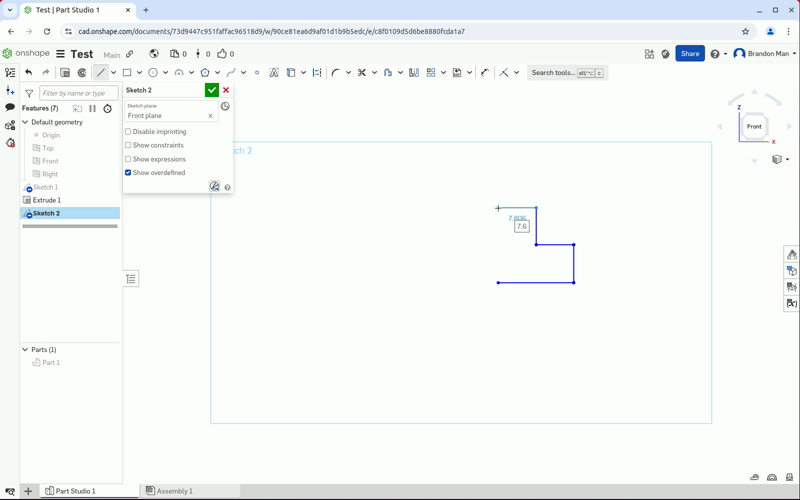
key_down(shift)
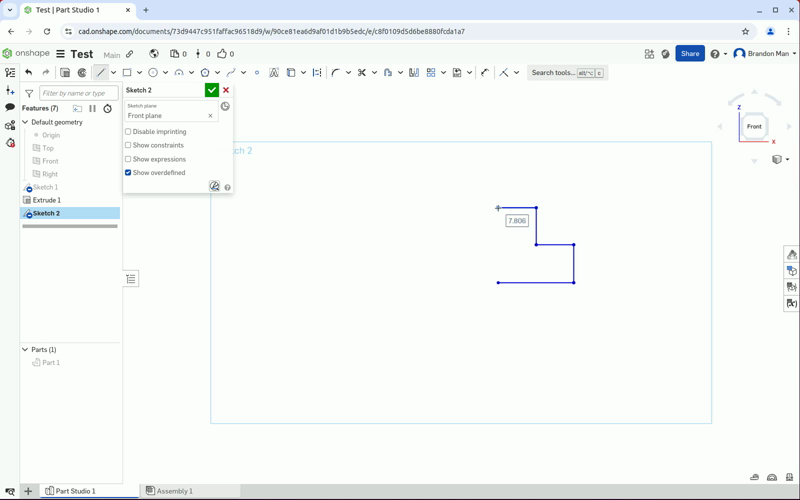
mouse_move(498, 282)
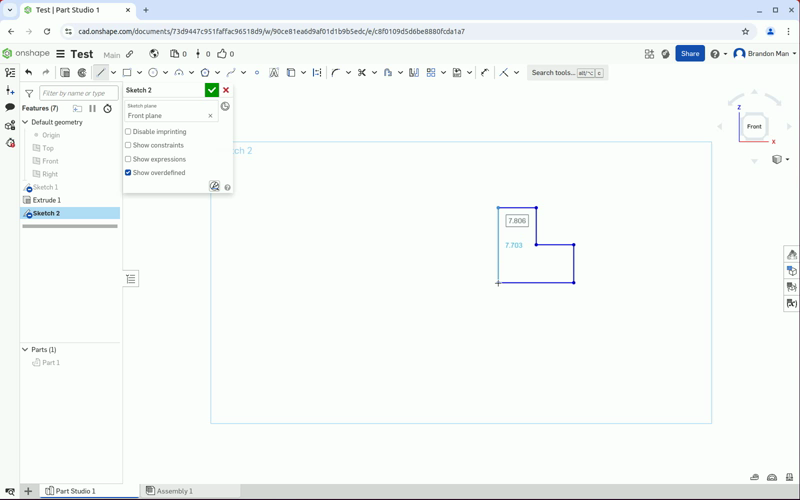
key_up(shift)
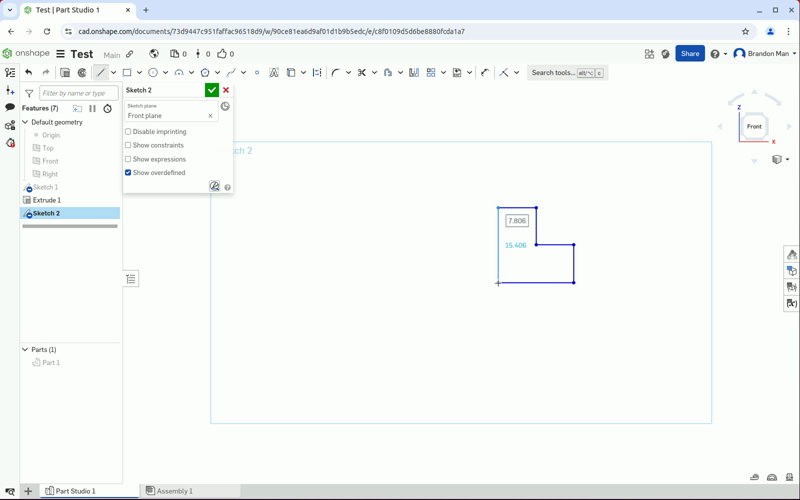
click(498, 282)
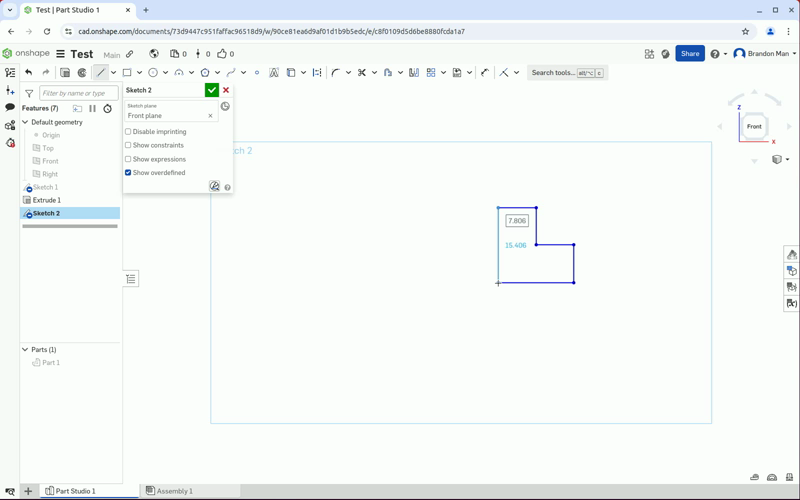
key(esc)
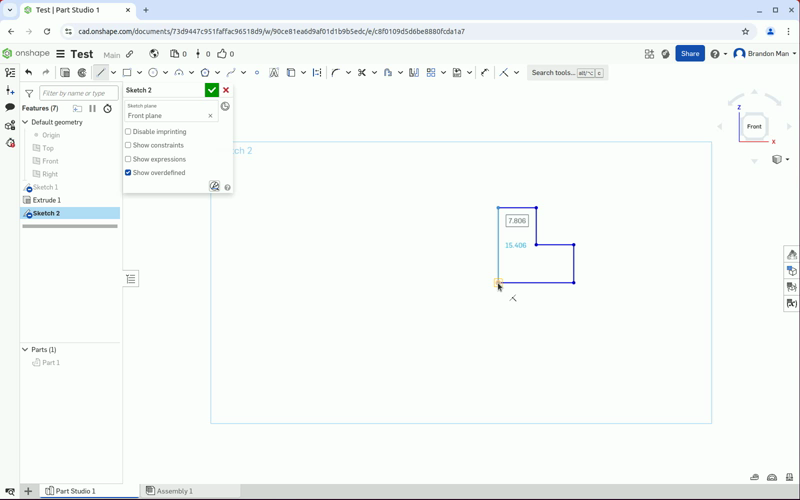
mouse_move(519, 262)
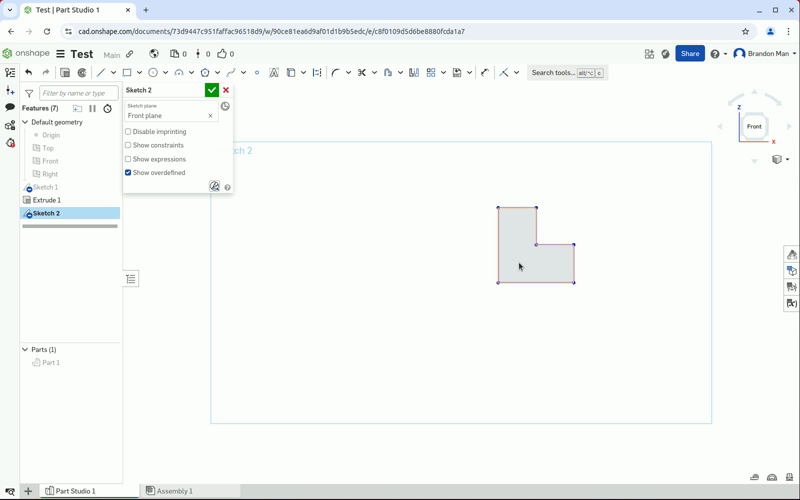
click(519, 262)
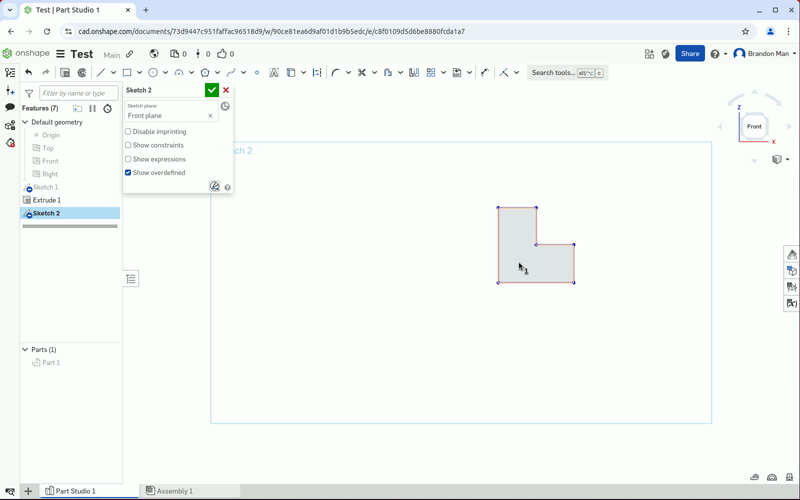
mouse_move(73, 352)
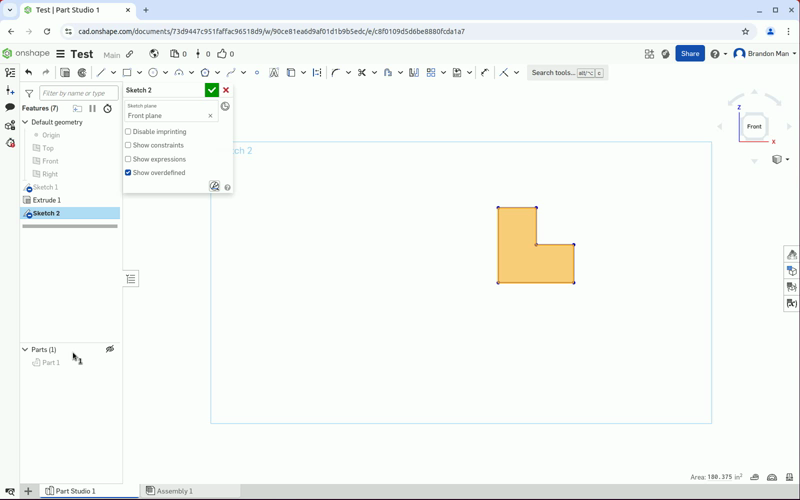
key(shift+y)
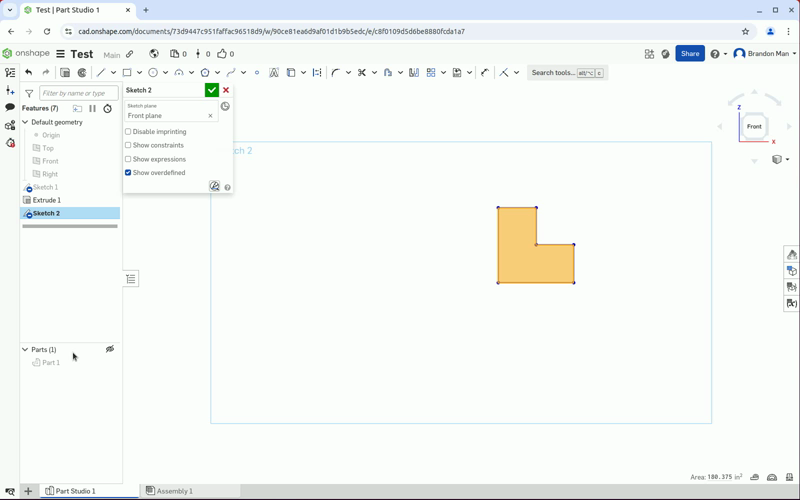
key(shift+e)
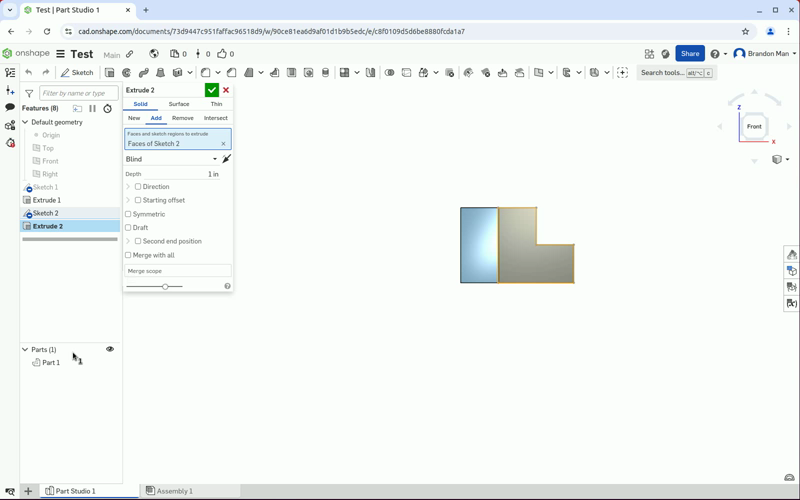
mouse_move(143, 106)
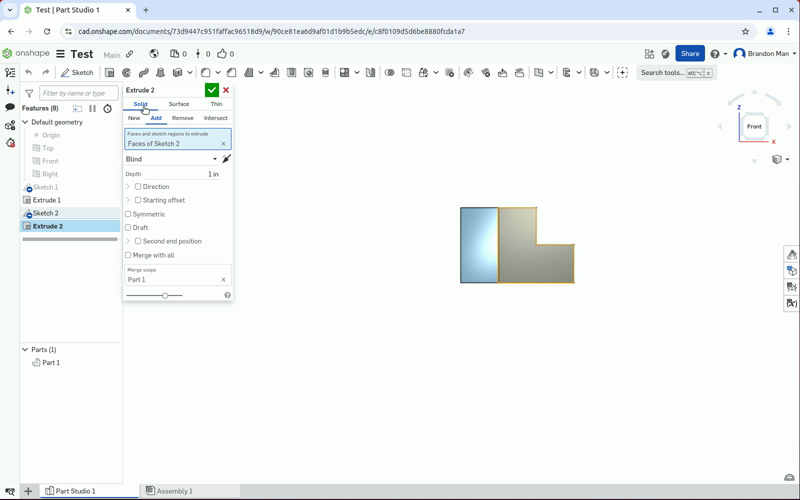
click(143, 106)
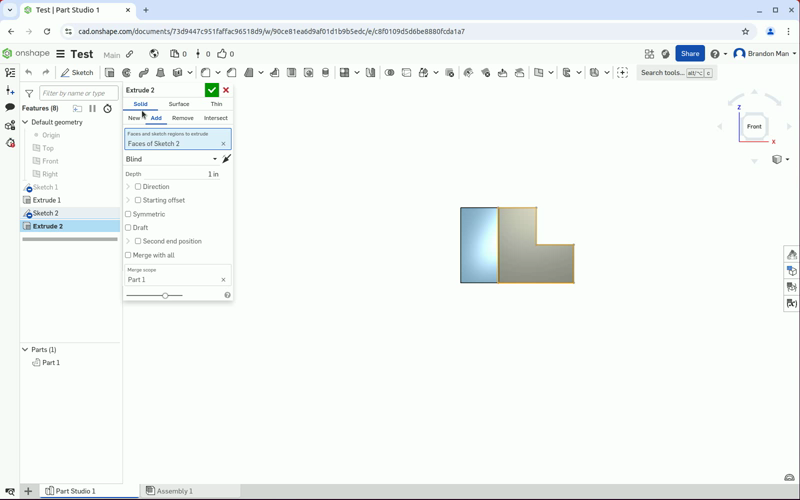
mouse_move(137, 120)
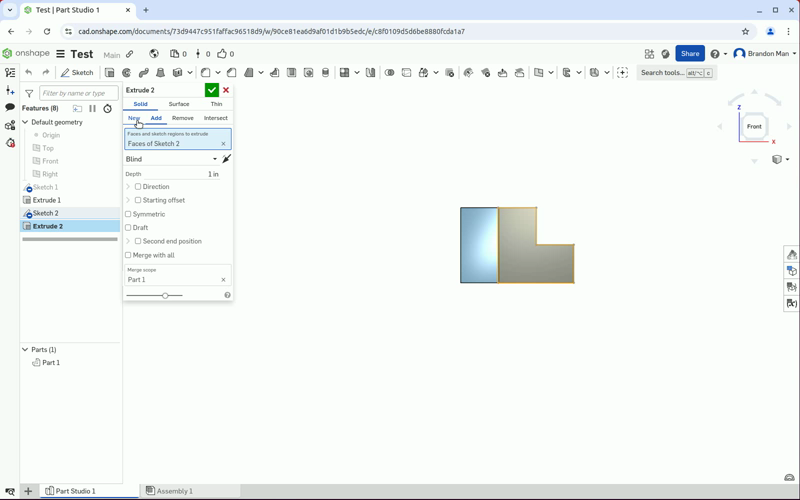
click(137, 120)
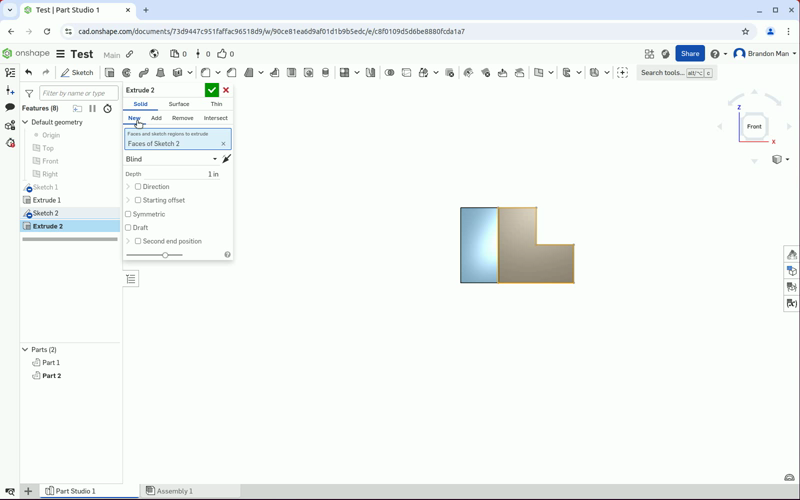
key(tab, 4)
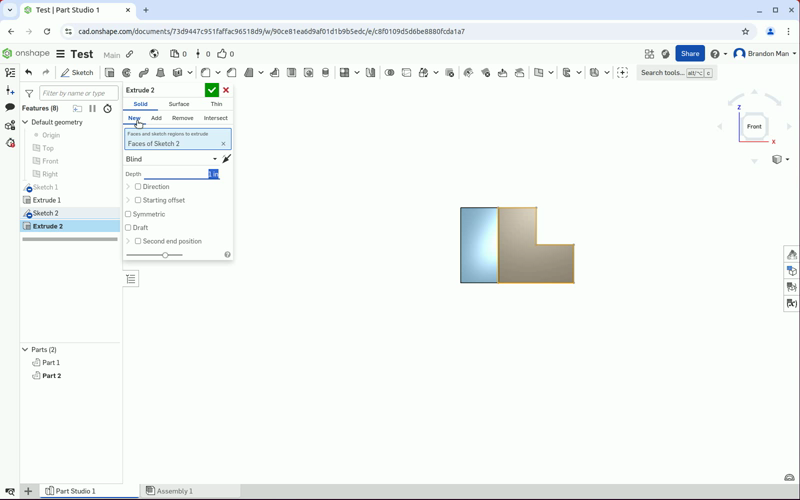
text(15.405)
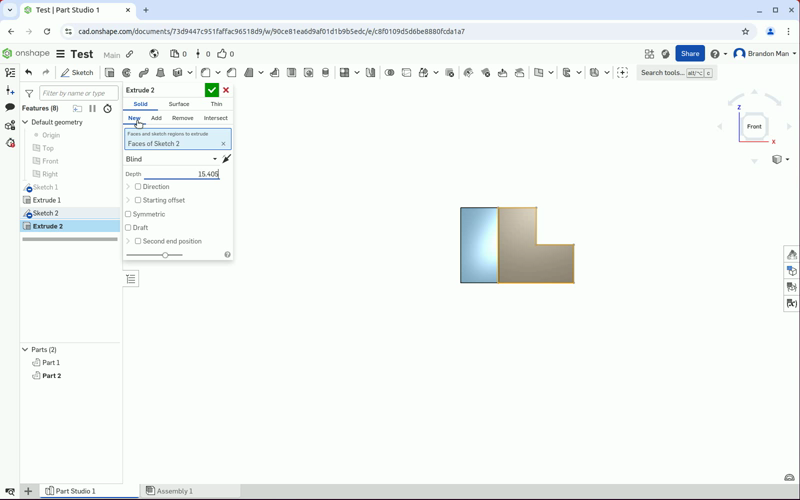
key(enter)
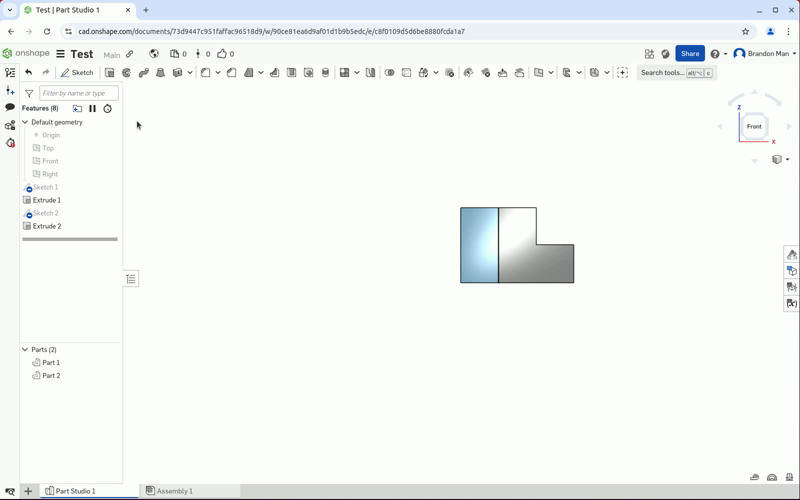
key(shift+h)
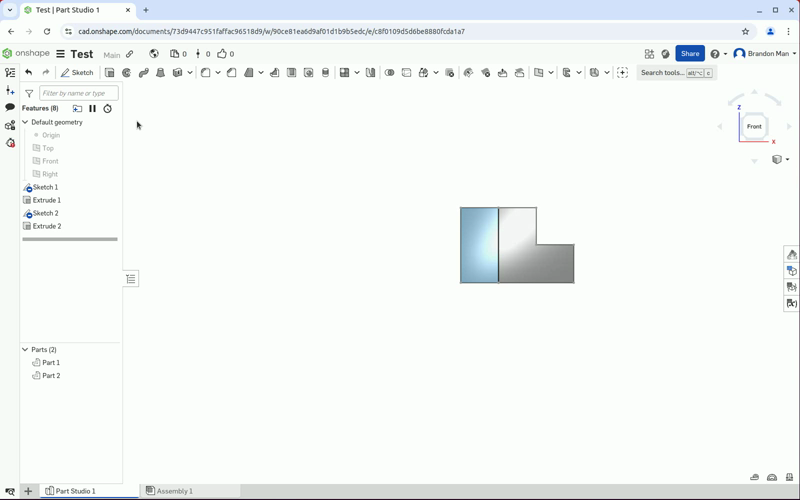
key(shift+h)
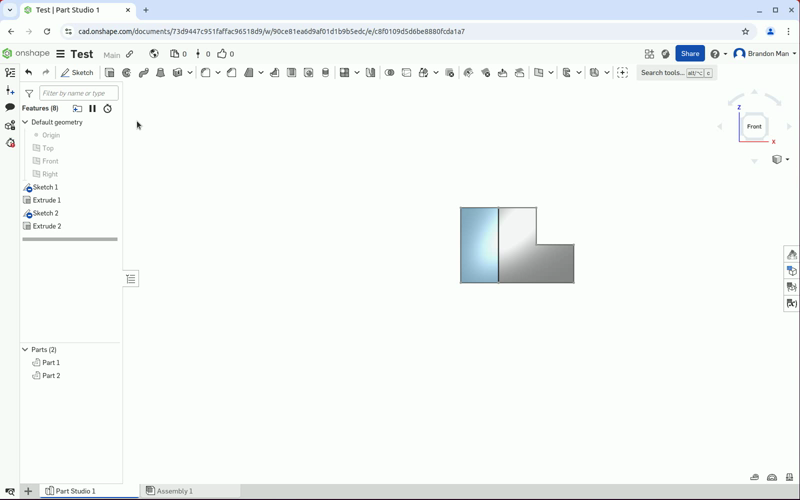
key(shift+7)
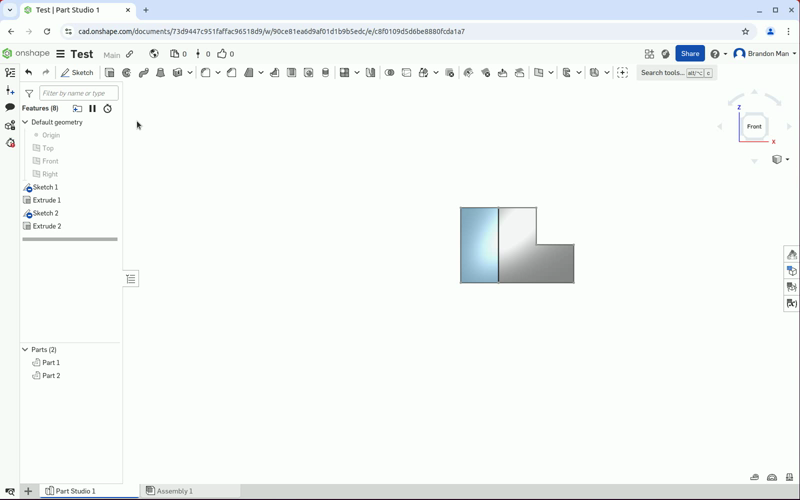
key(left, 2)
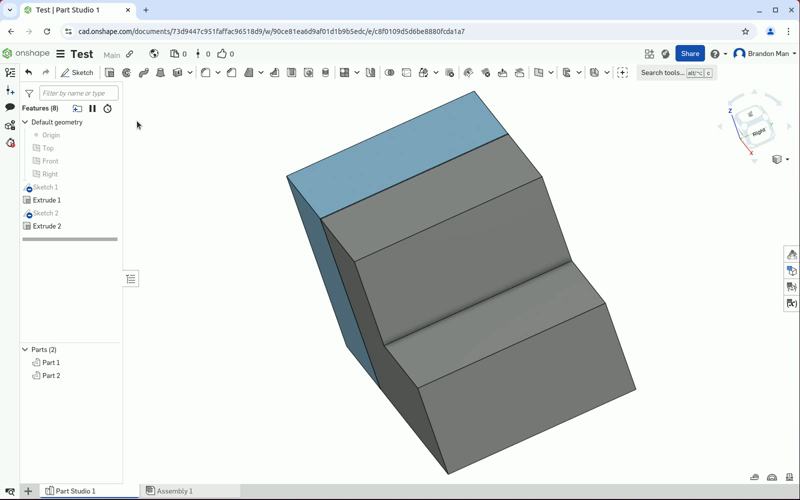
key(down, 2)
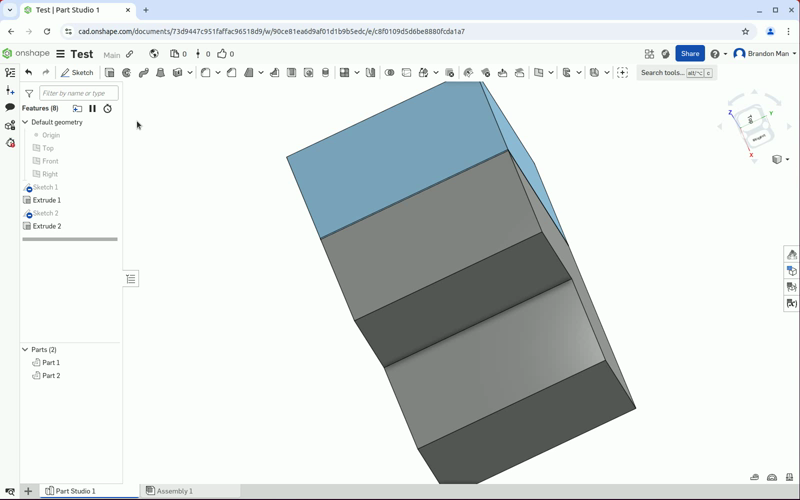
key(up, 2)
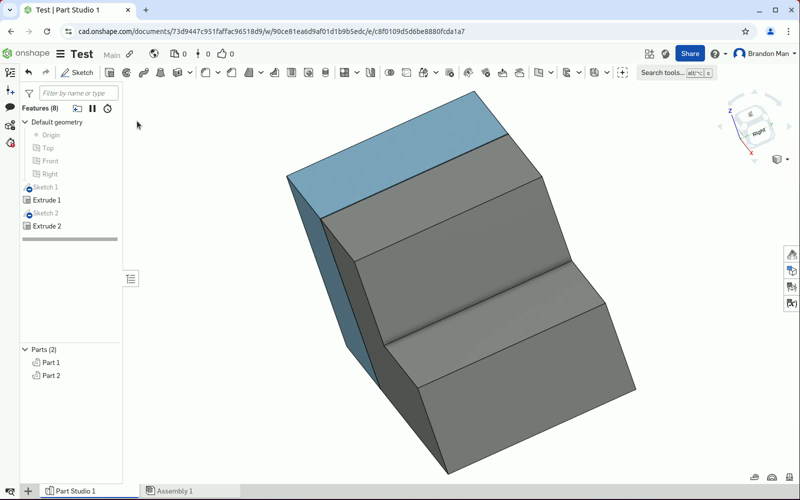
key(right, 2)
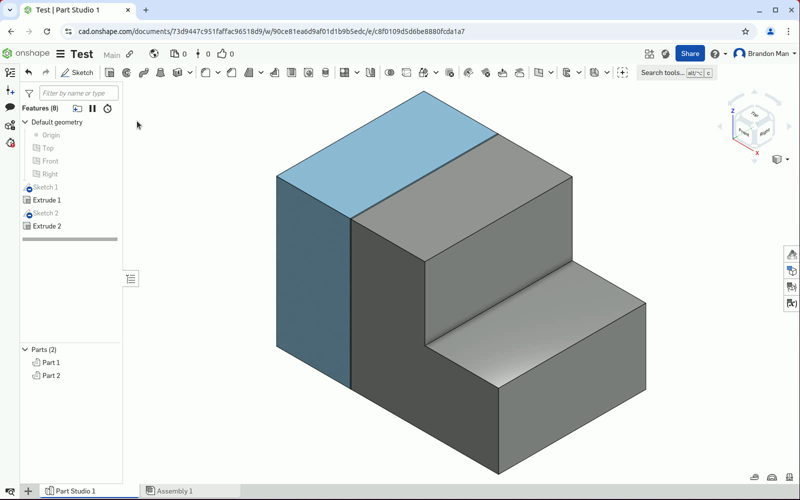
mouse_move(73, 189)
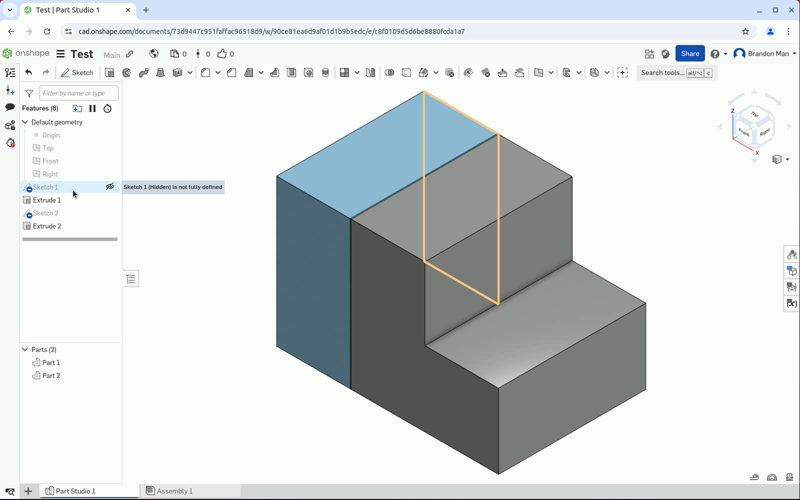
click(73, 189)